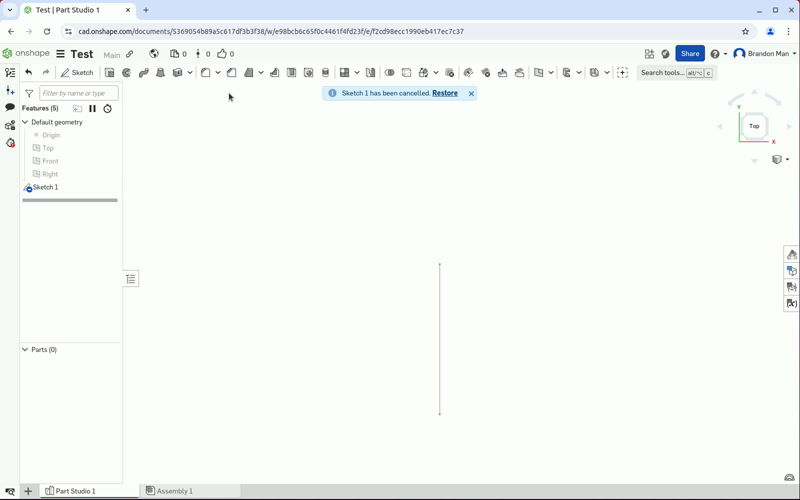
key(shift+h)
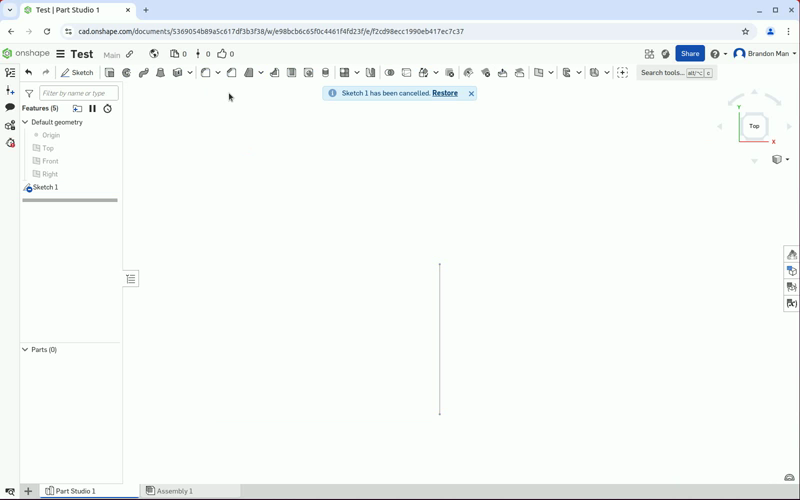
key(shift+s)
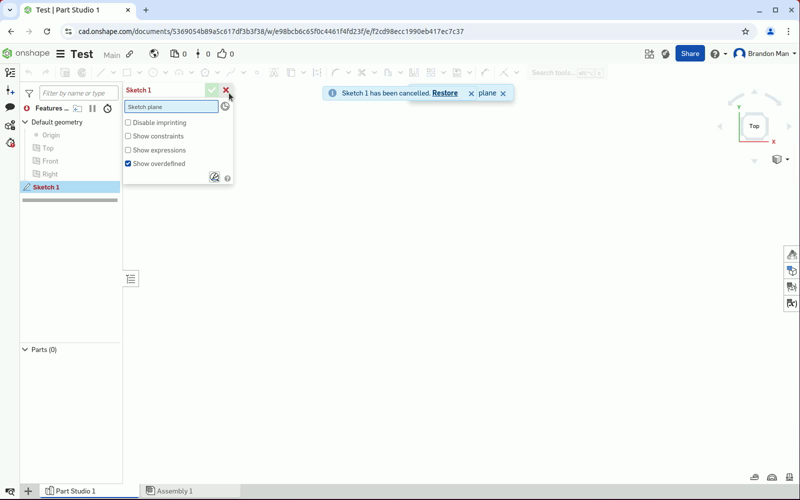
mouse_move(73, 150)
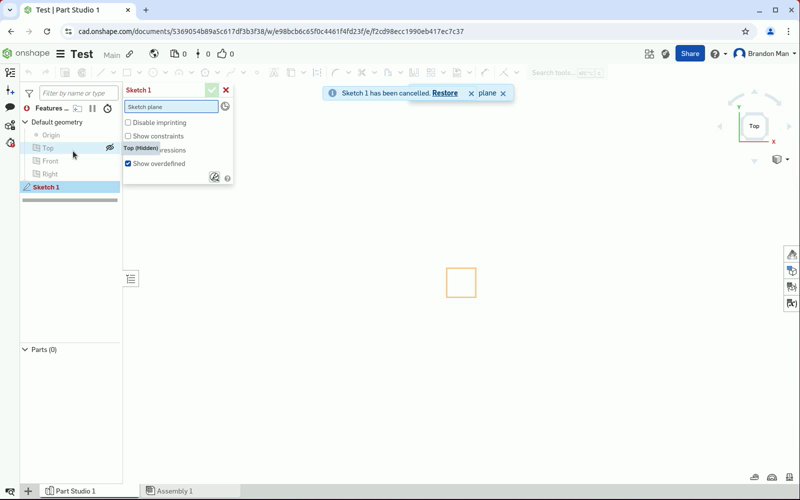
click(73, 150)
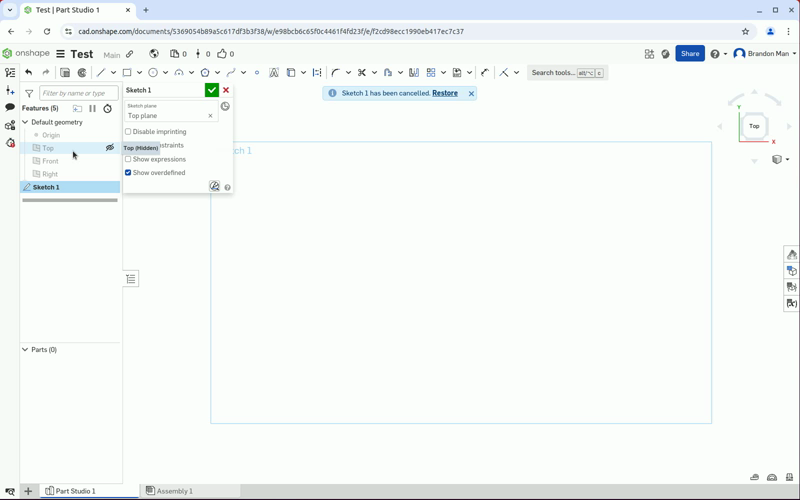
mouse_move(73, 352)
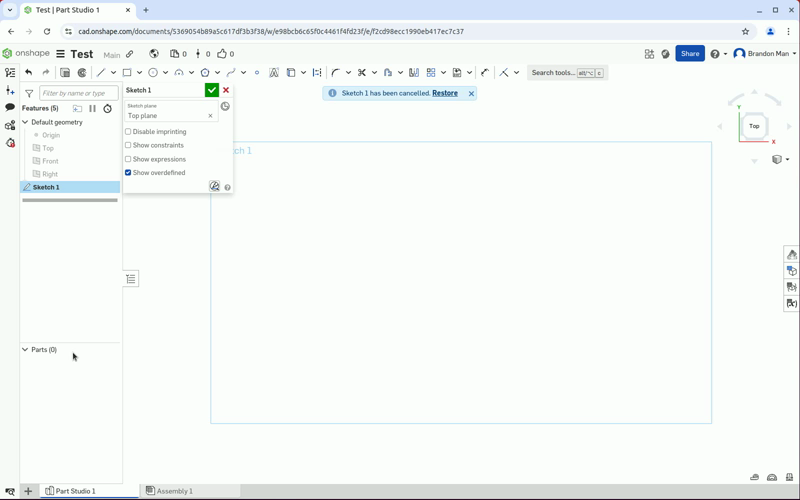
key(y)
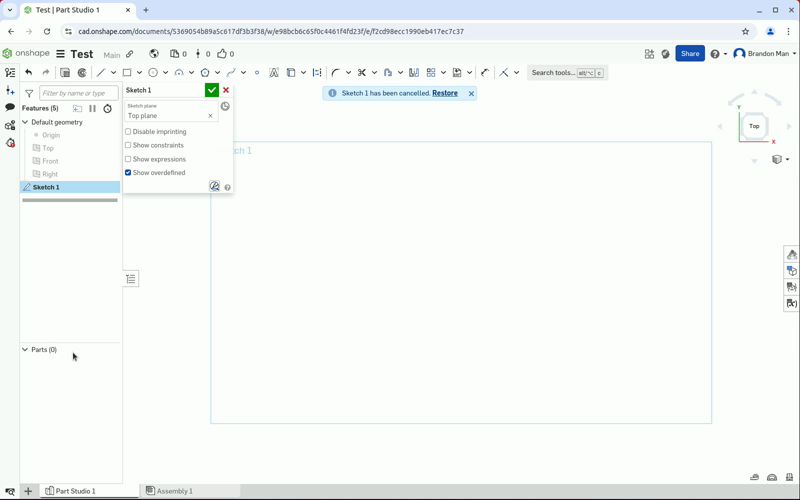
key(l)
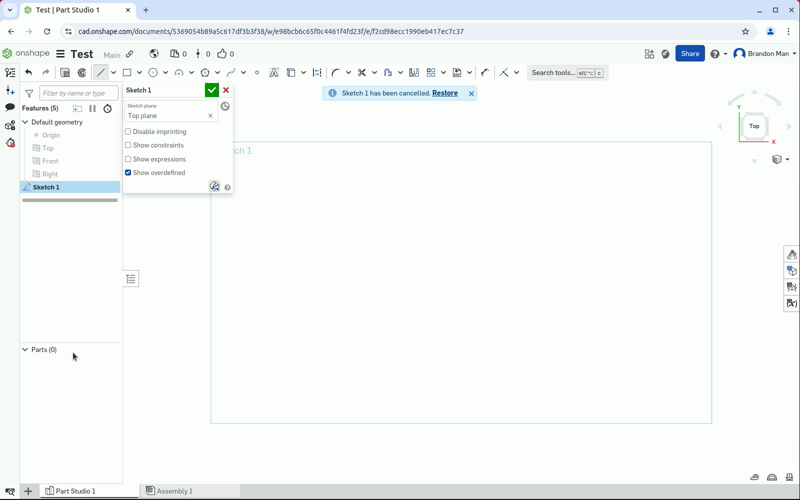
key_down(shift)
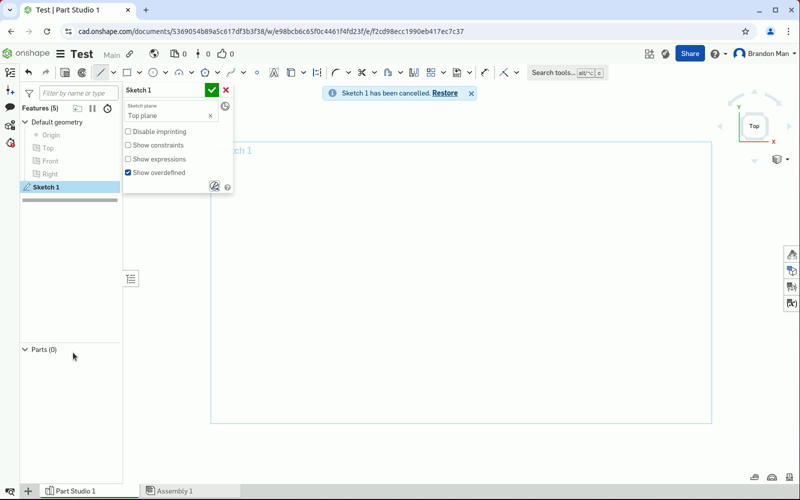
mouse_move(407, 301)
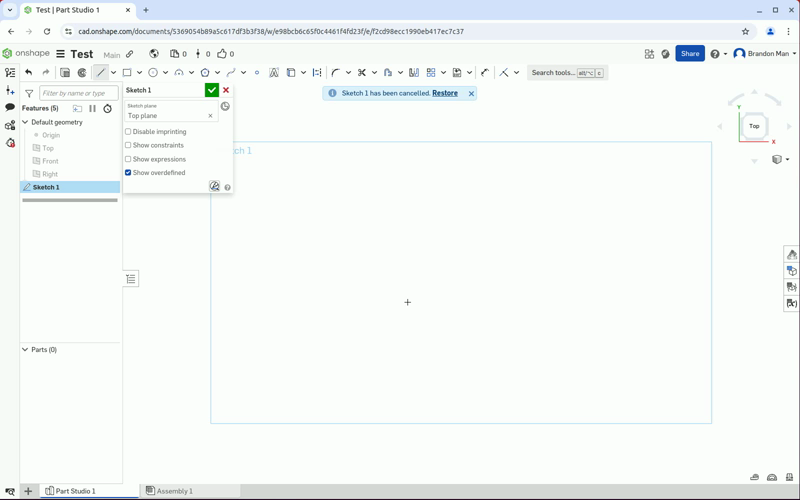
click(407, 301)
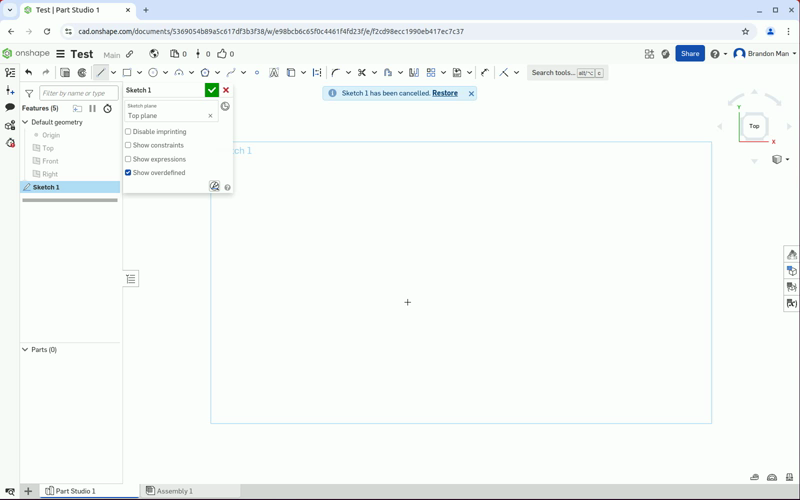
key_up(shift)
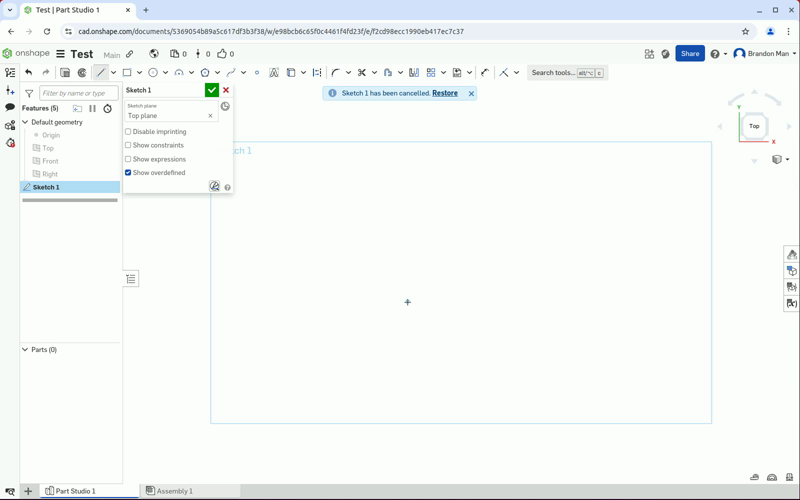
key_down(shift)
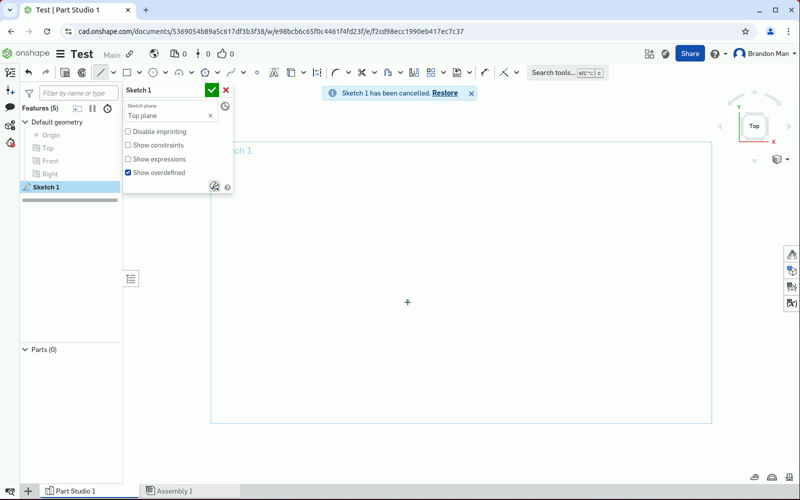
mouse_move(437, 301)
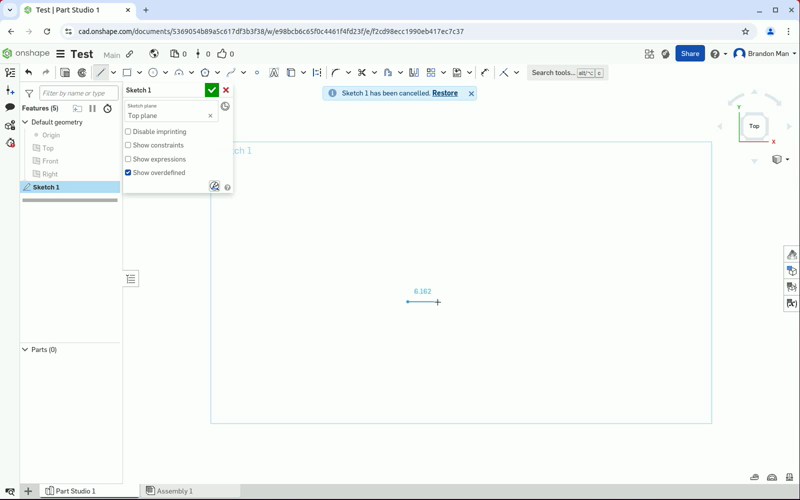
mouse_move(444, 301)
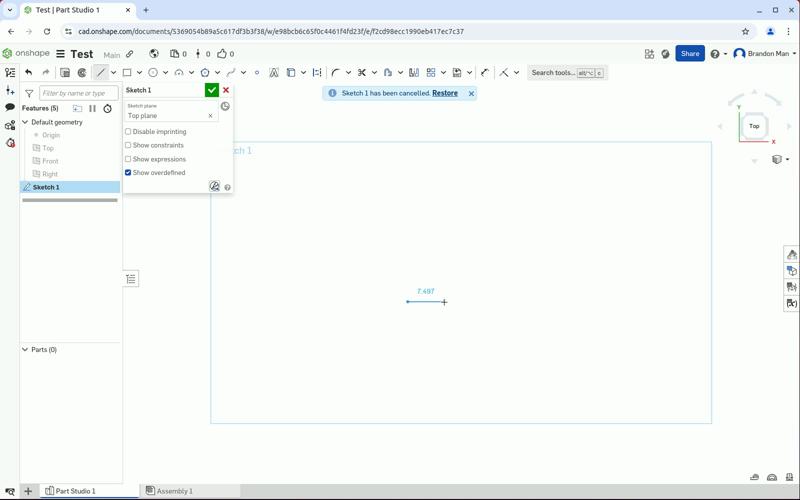
click(444, 301)
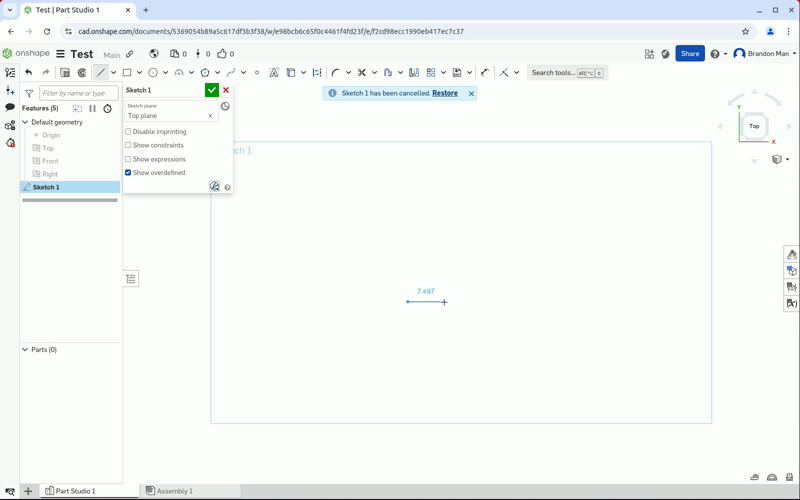
key_up(shift)
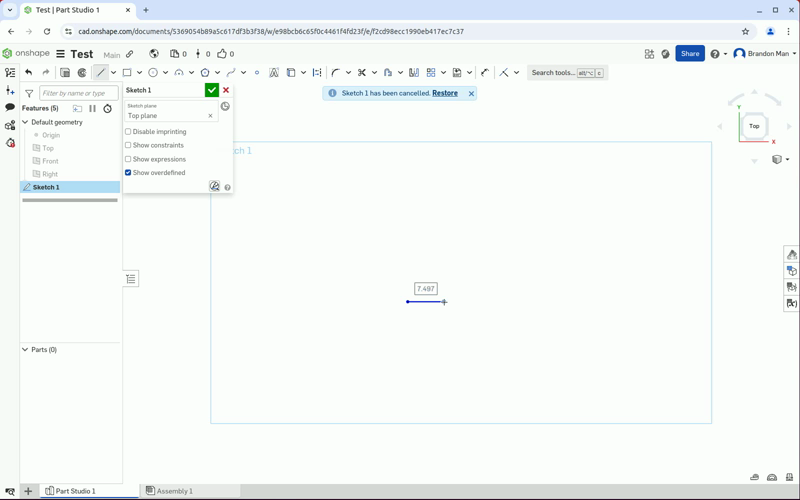
key_down(shift)
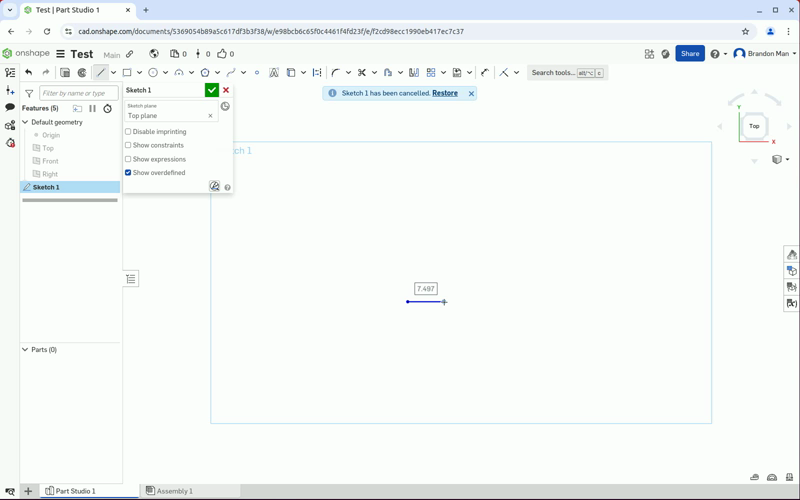
mouse_move(474, 301)
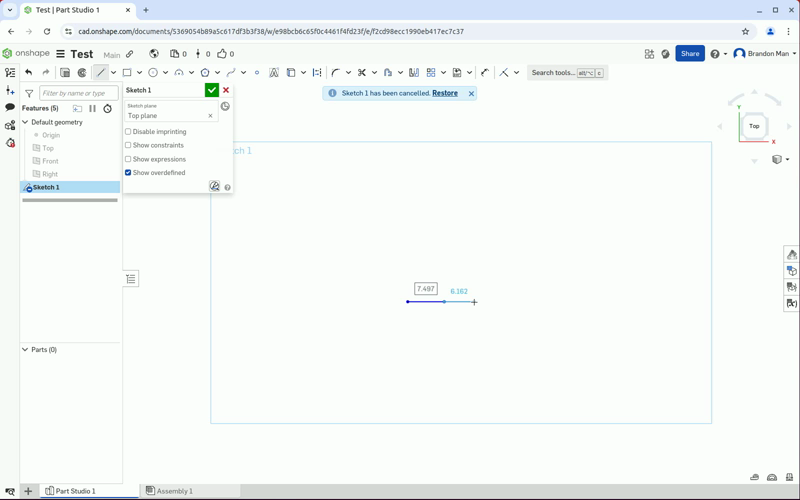
mouse_move(447, 301)
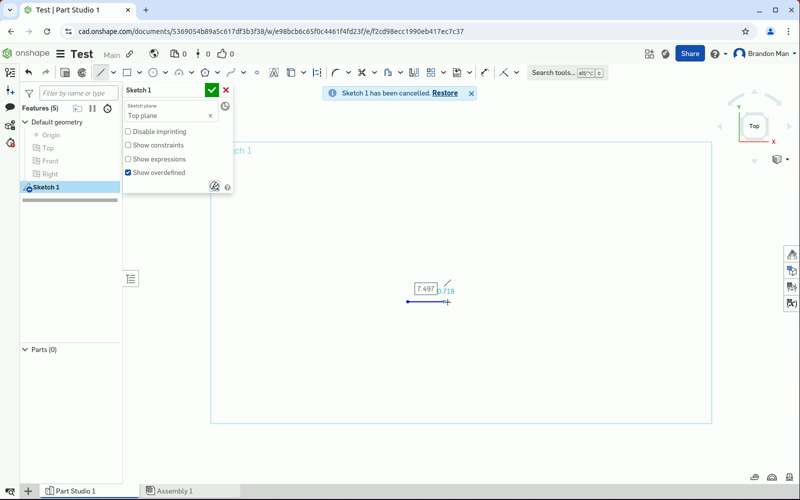
scroll(6)
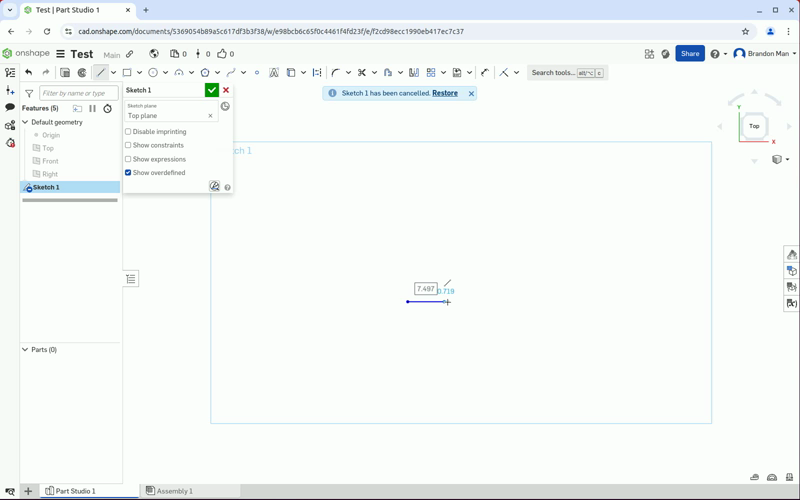
scroll(6)
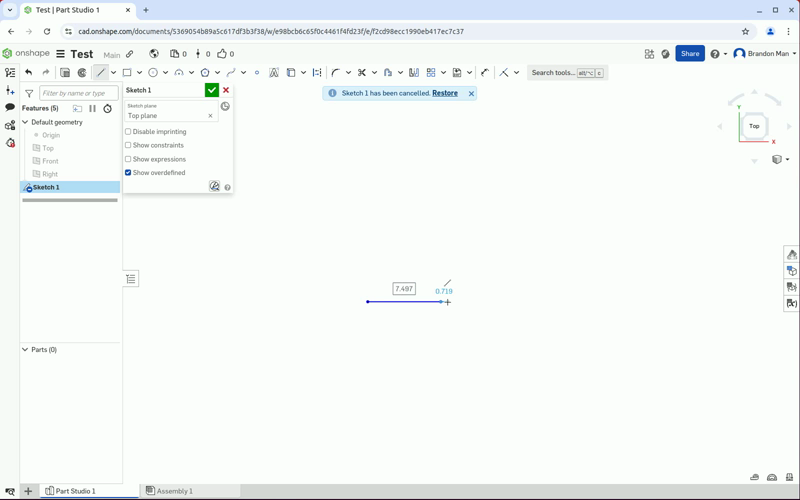
scroll(6)
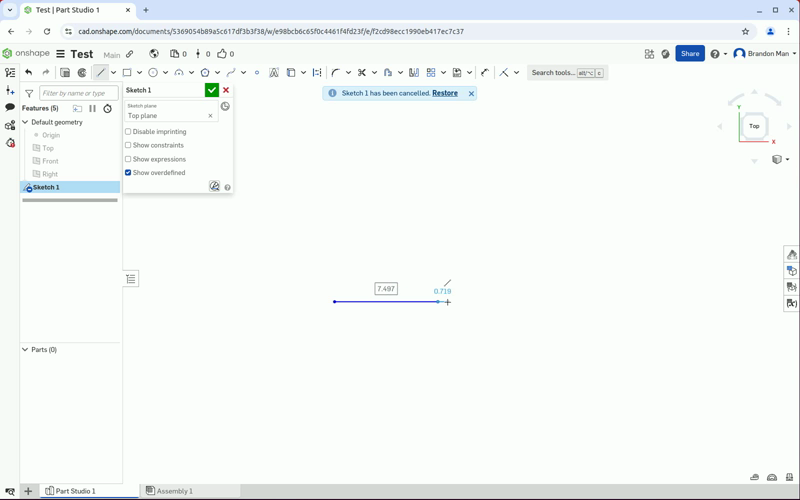
scroll(6)
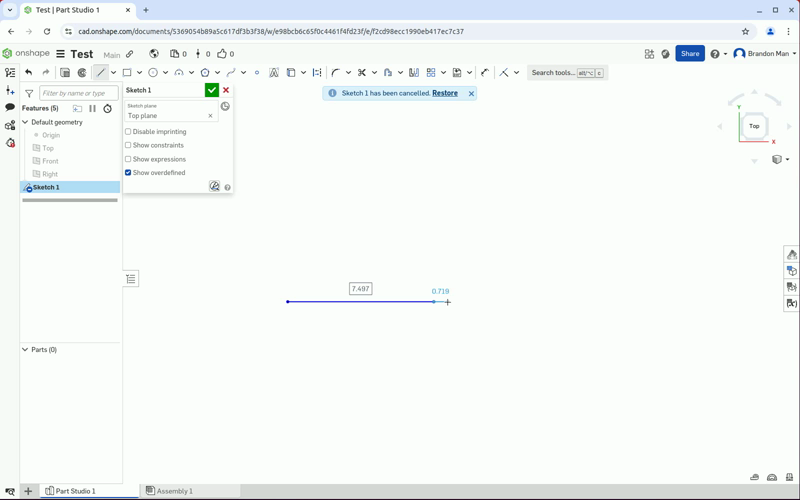
scroll(6)
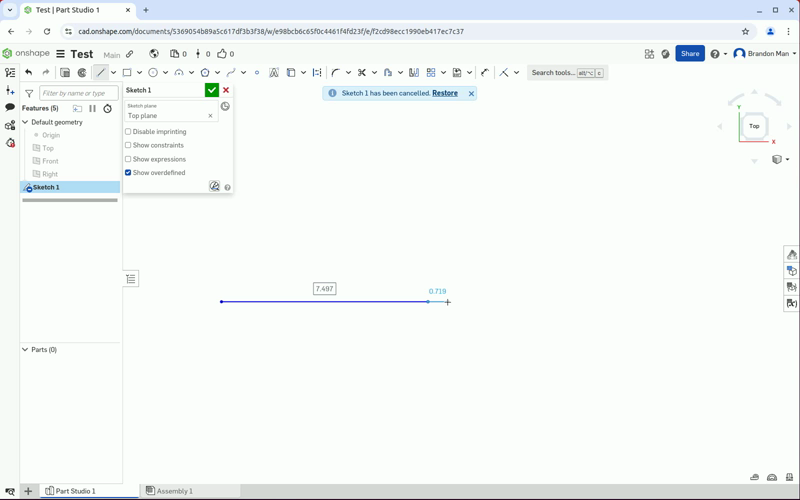
scroll(6)
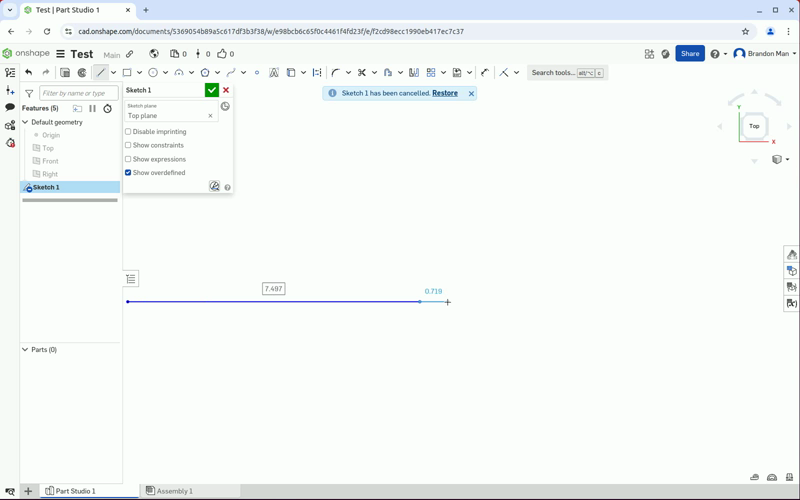
scroll(6)
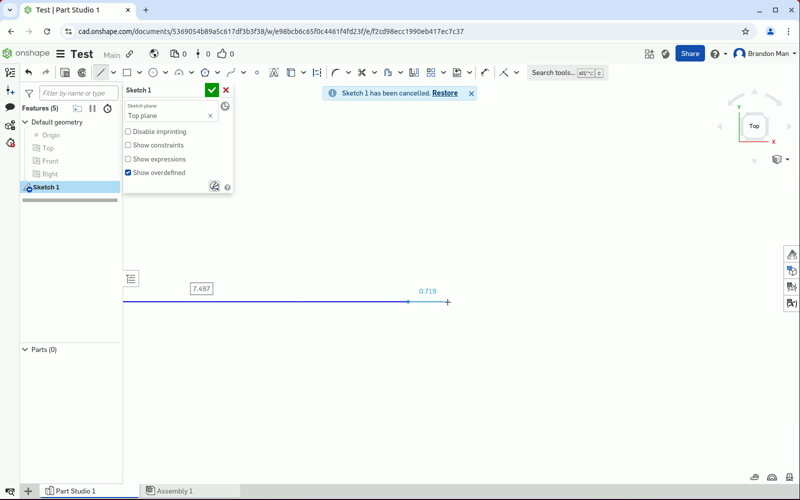
click(447, 301)
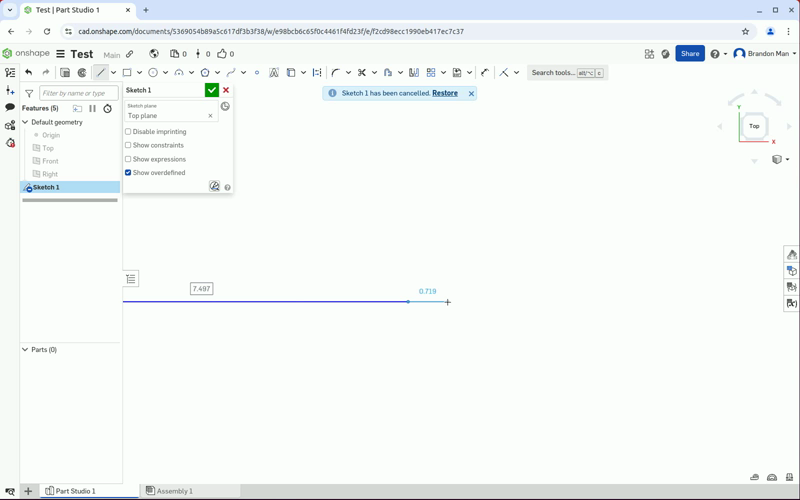
scroll(-6)
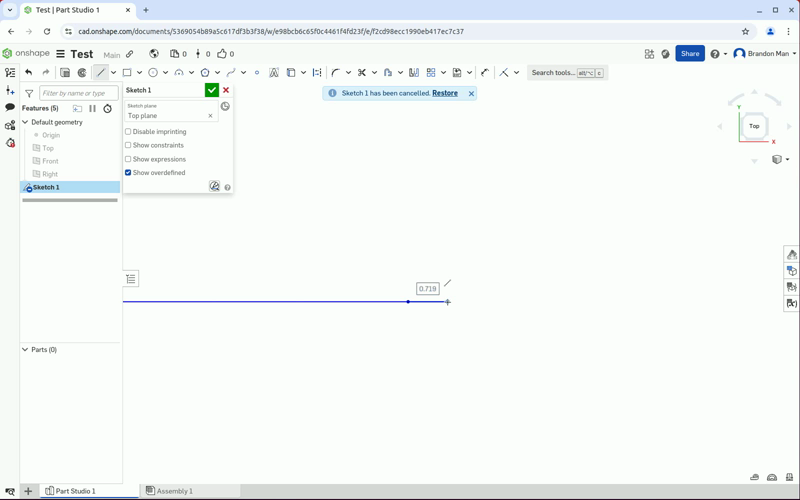
scroll(-6)
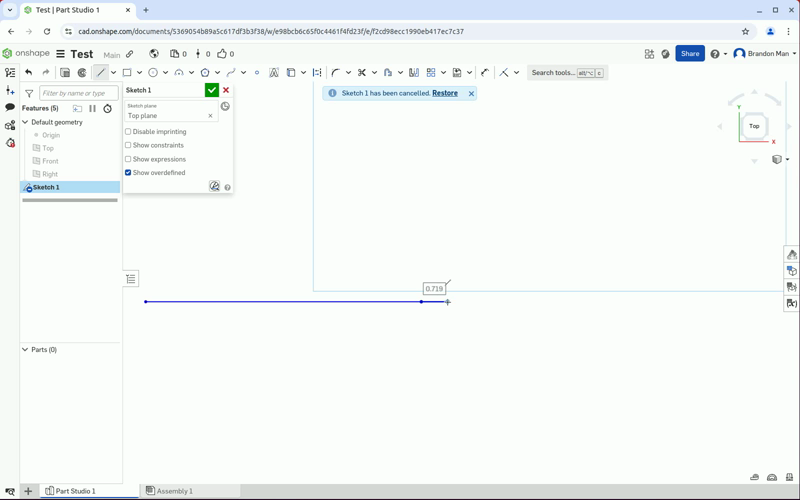
scroll(-6)
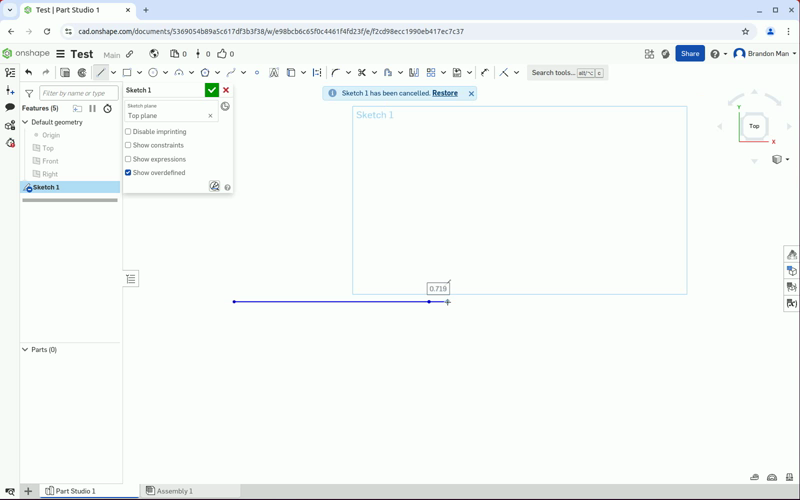
scroll(-6)
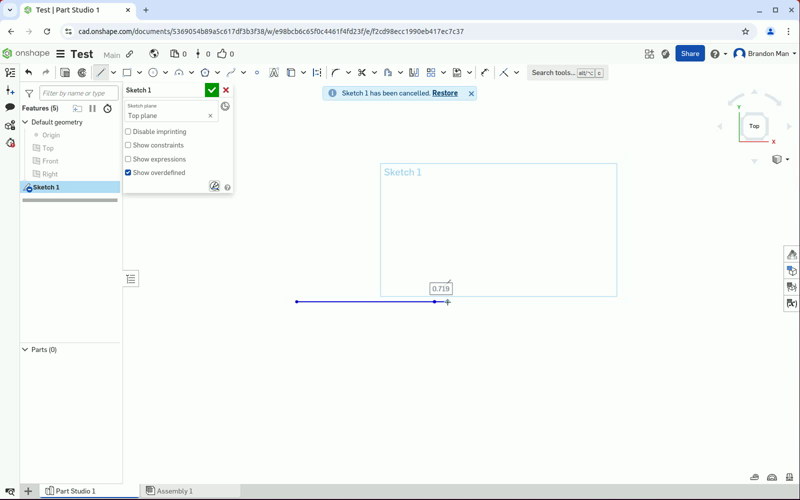
scroll(-6)
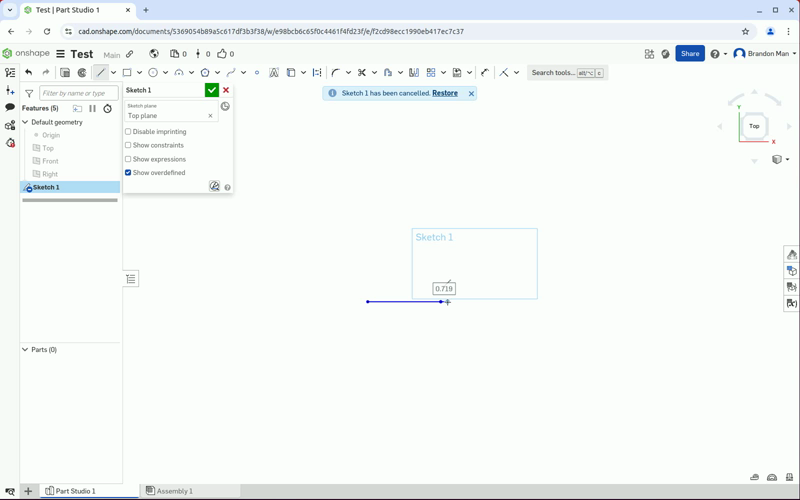
scroll(-6)
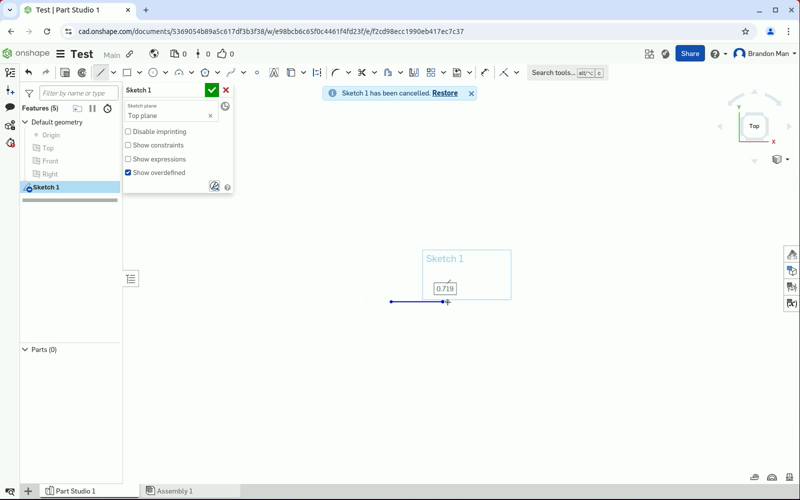
scroll(-6)
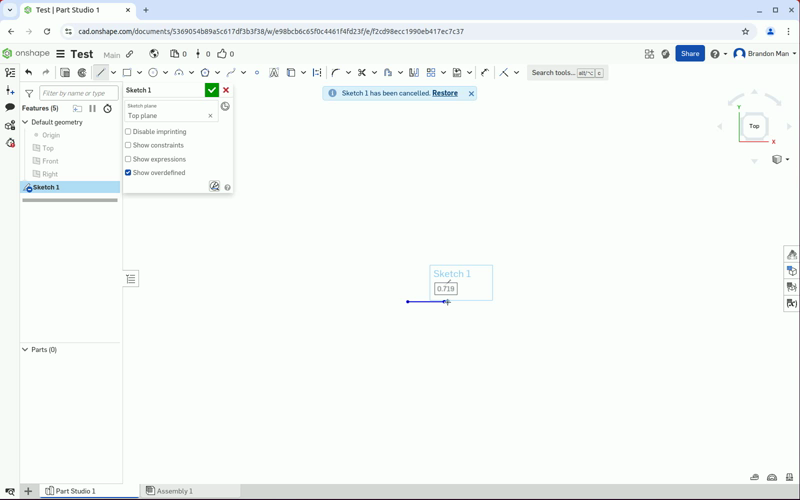
key_up(shift)
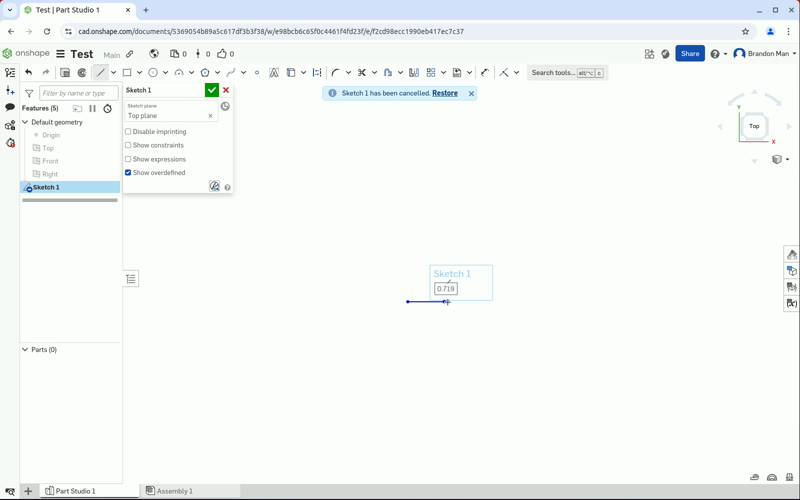
key_down(shift)
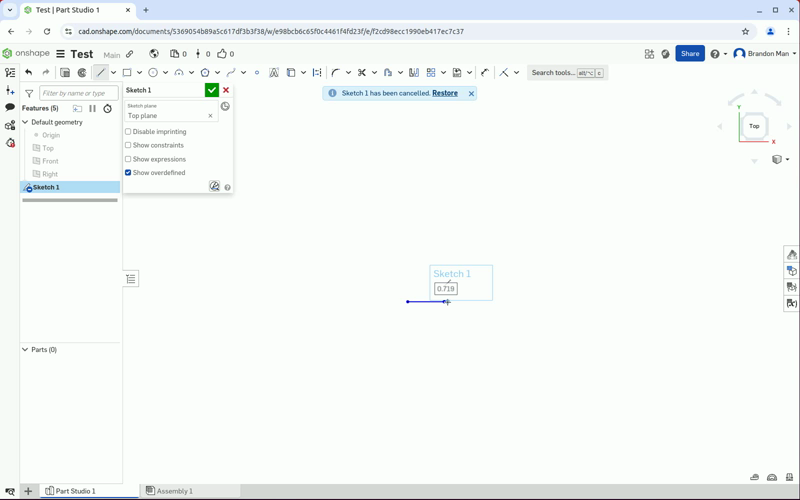
mouse_move(572, 301)
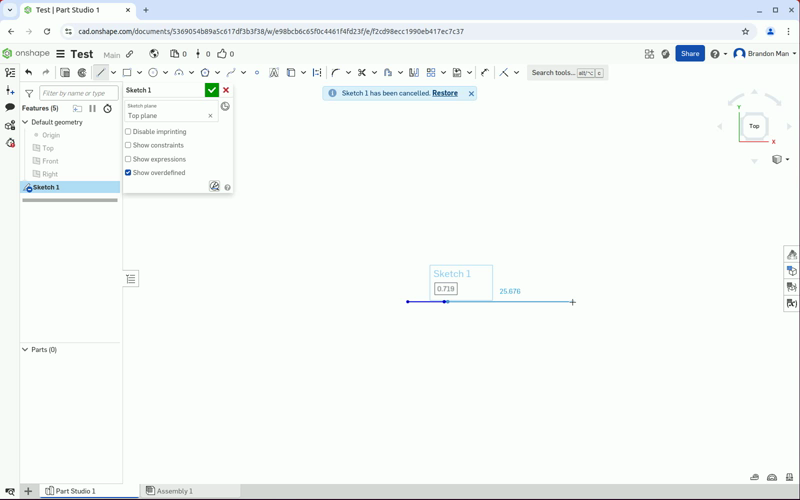
click(572, 301)
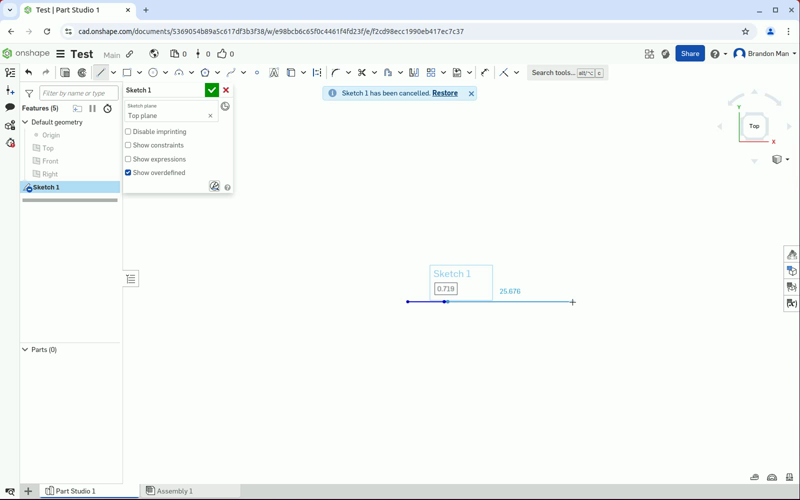
key_up(shift)
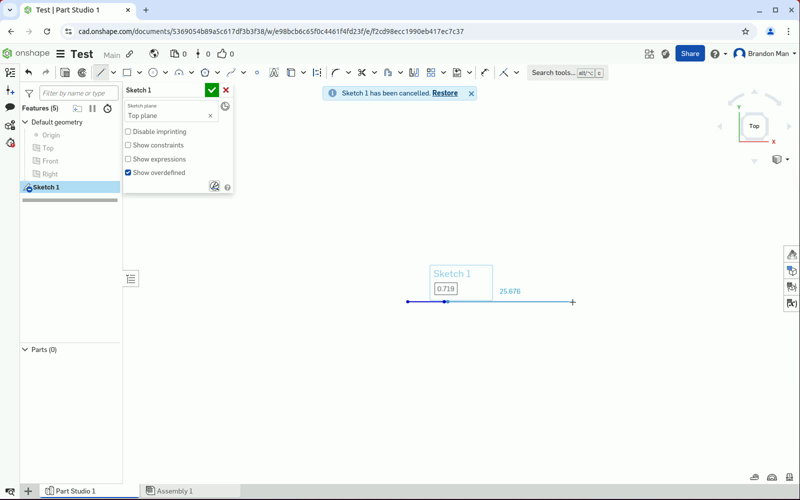
key_down(shift)
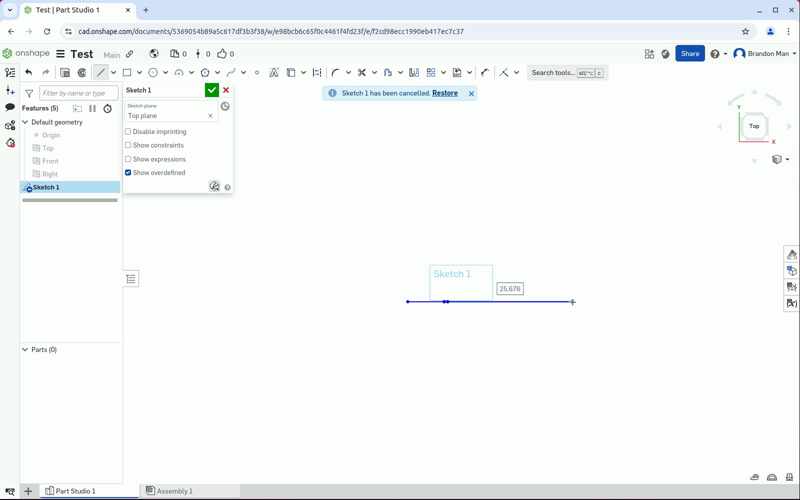
mouse_move(572, 194)
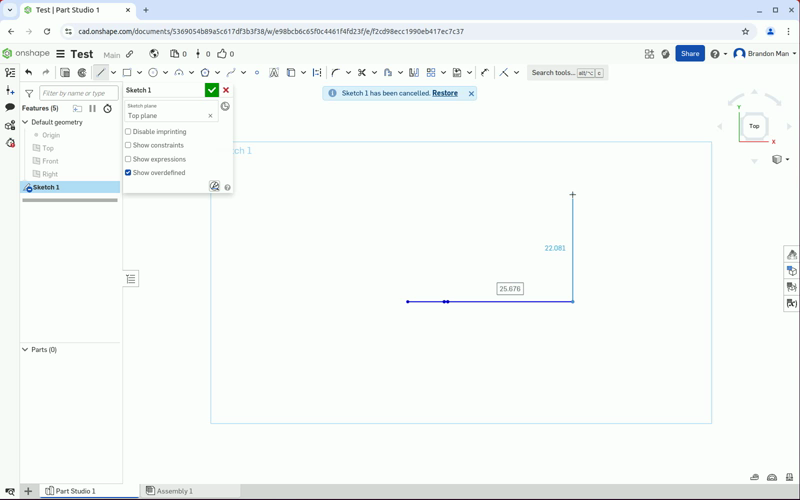
click(572, 194)
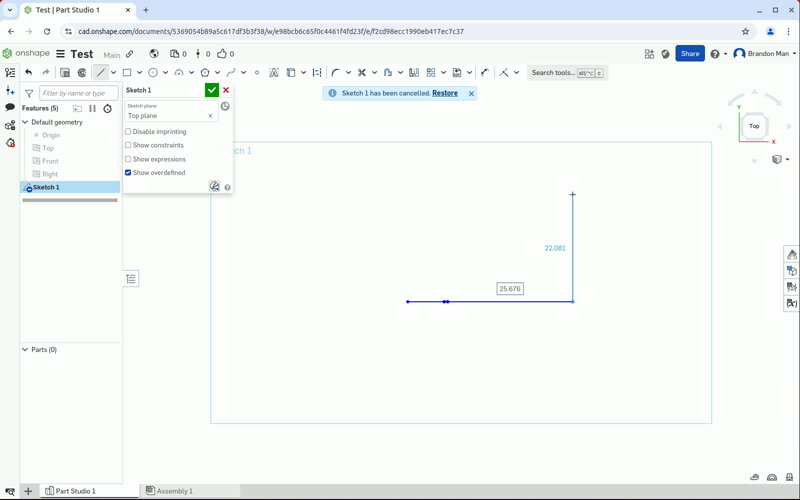
key_up(shift)
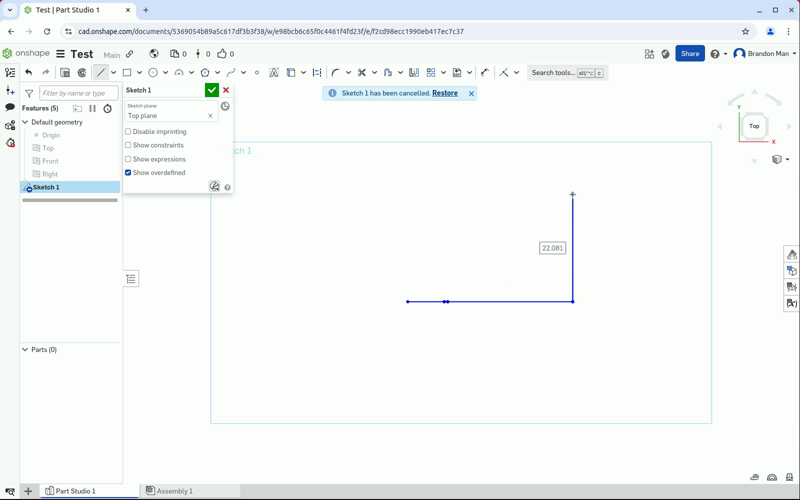
key_down(shift)
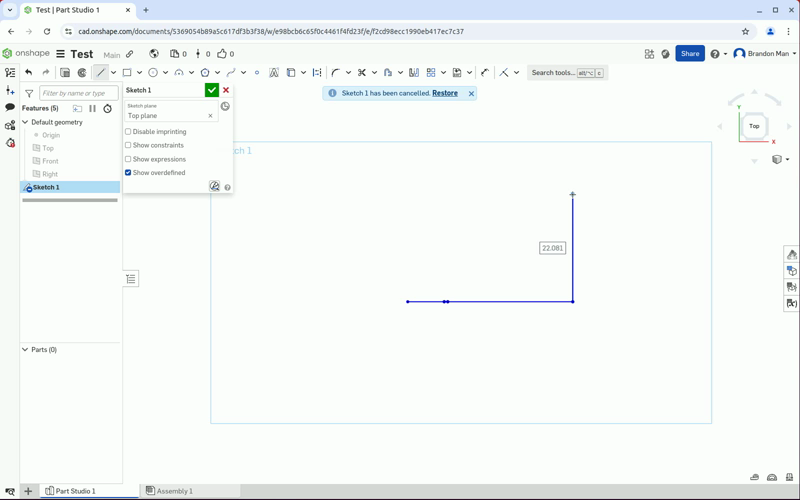
mouse_move(451, 194)
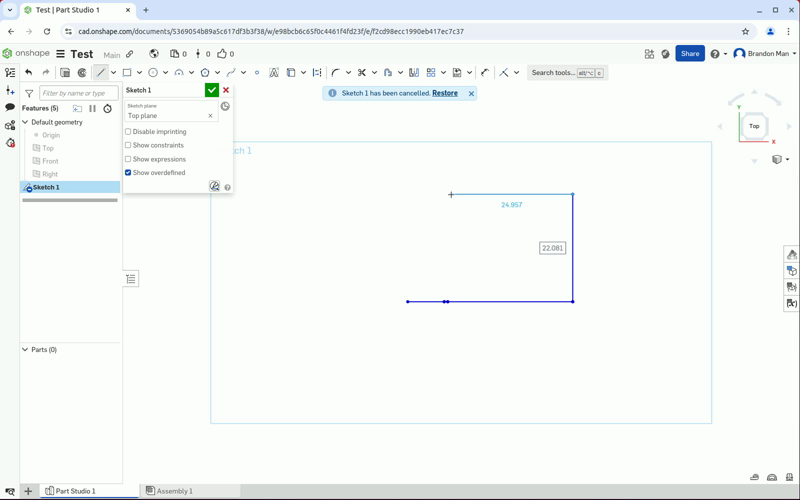
click(451, 194)
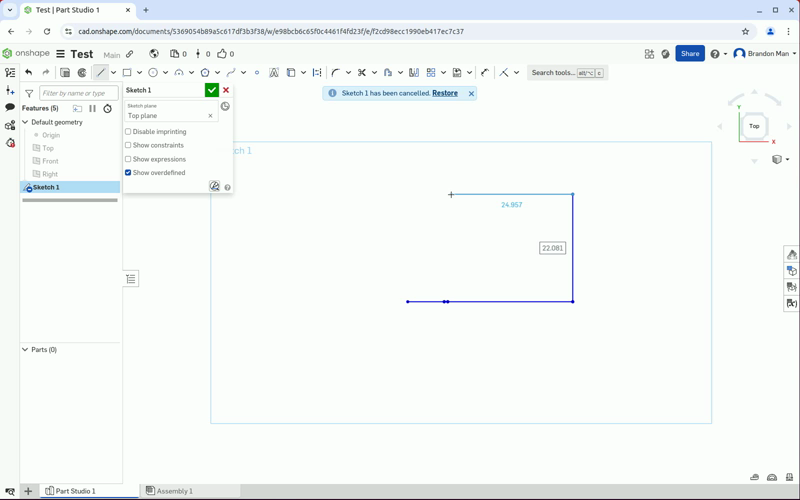
key_up(shift)
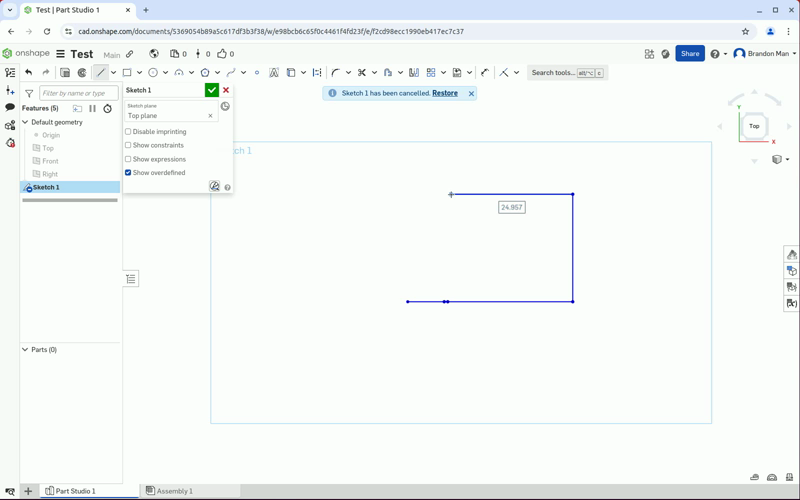
key_down(shift)
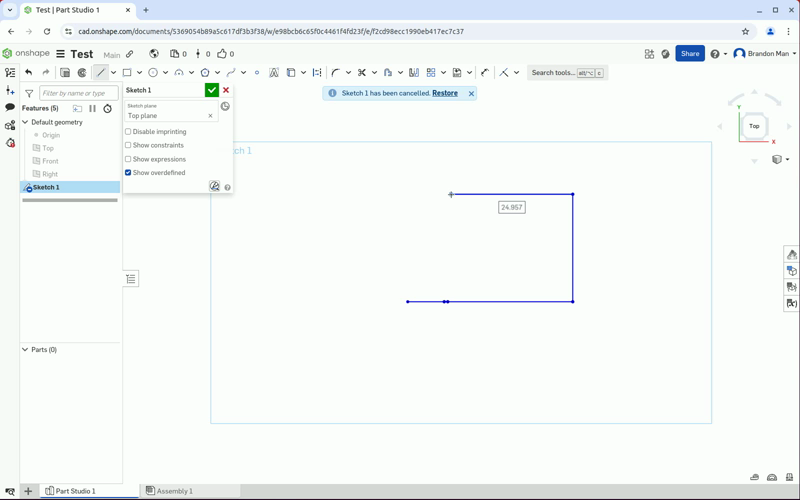
mouse_move(481, 194)
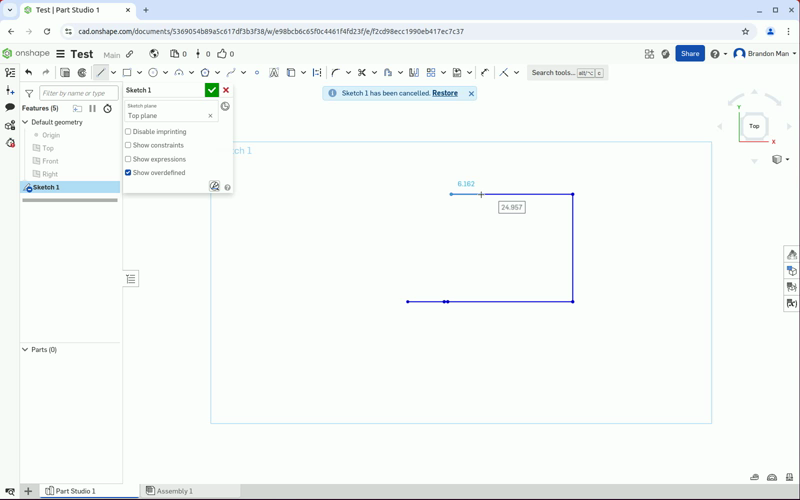
mouse_move(407, 230)
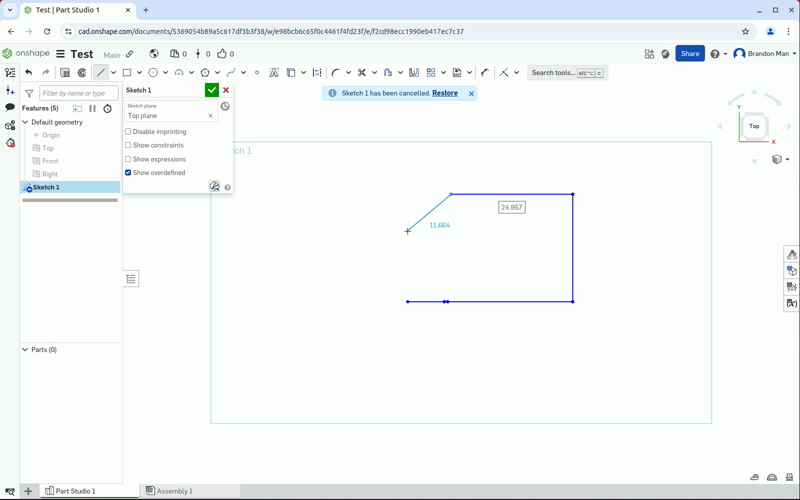
click(407, 230)
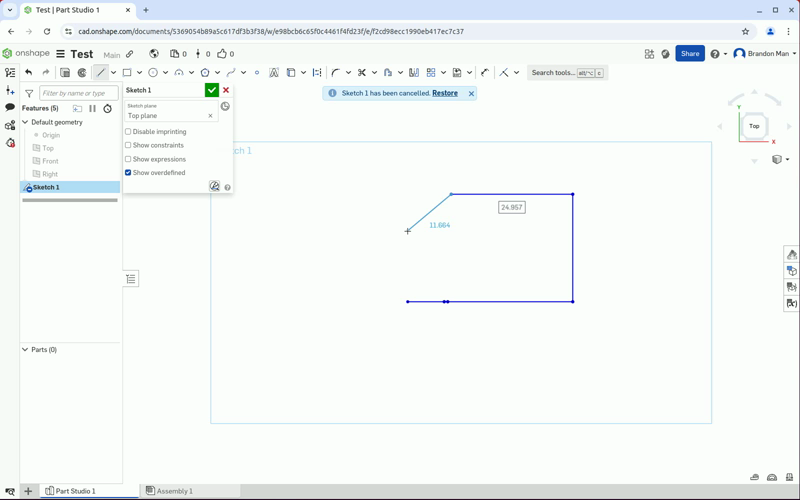
key_up(shift)
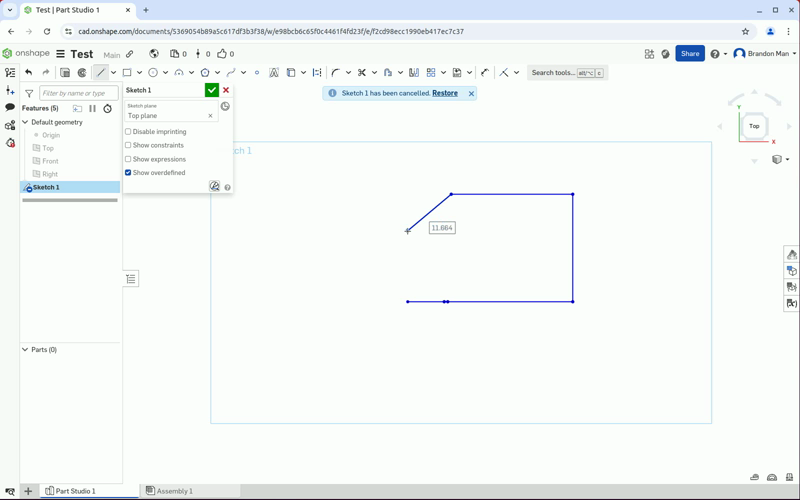
key_down(shift)
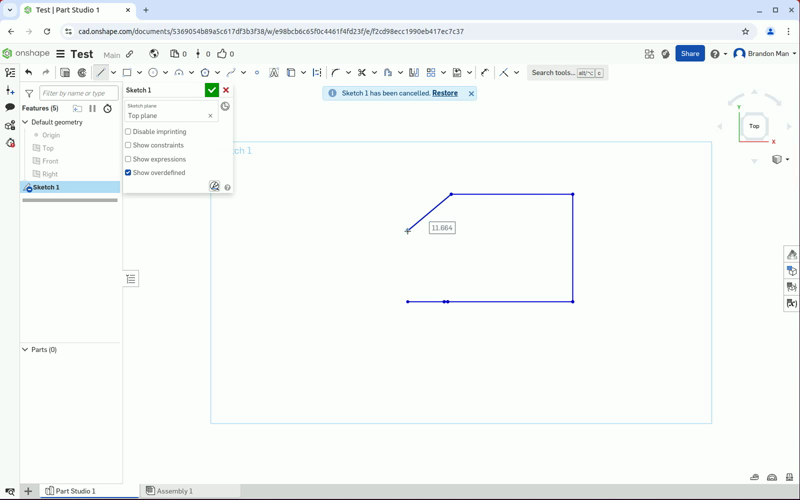
mouse_move(407, 301)
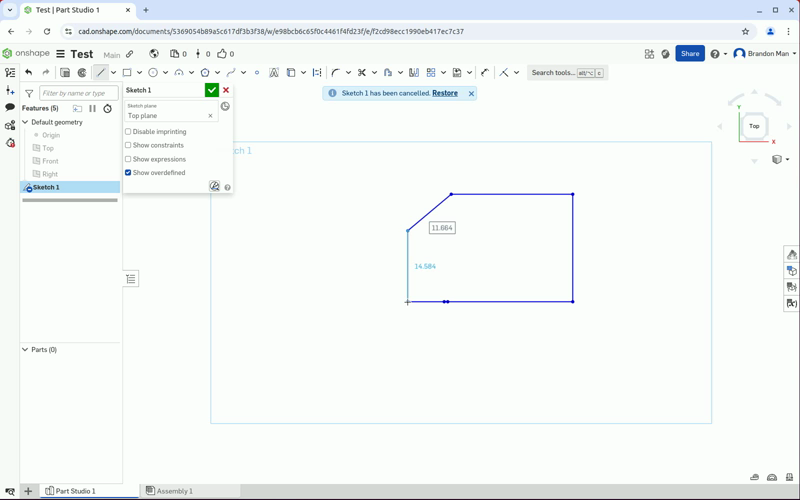
key_up(shift)
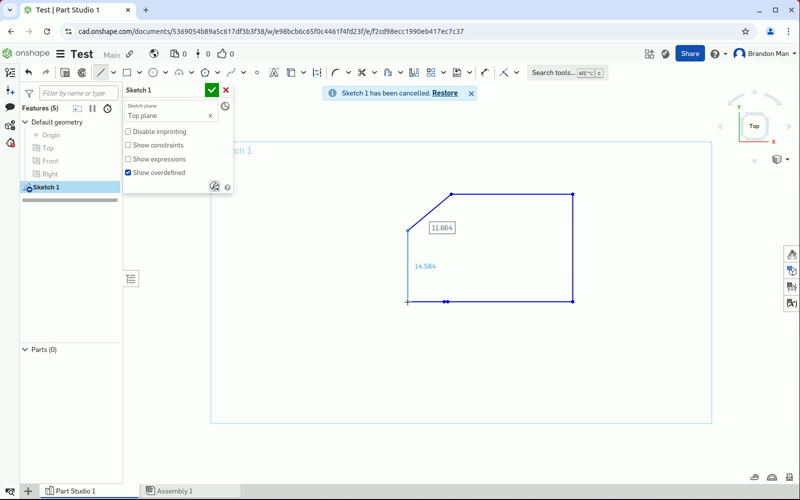
click(407, 301)
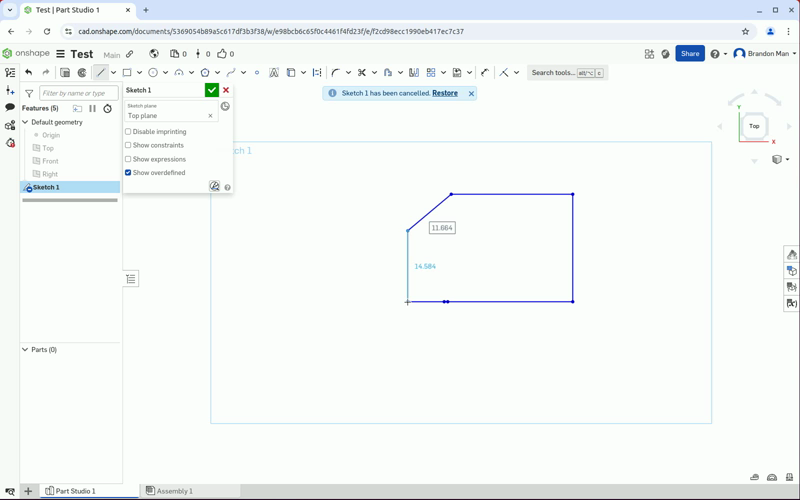
key(esc)
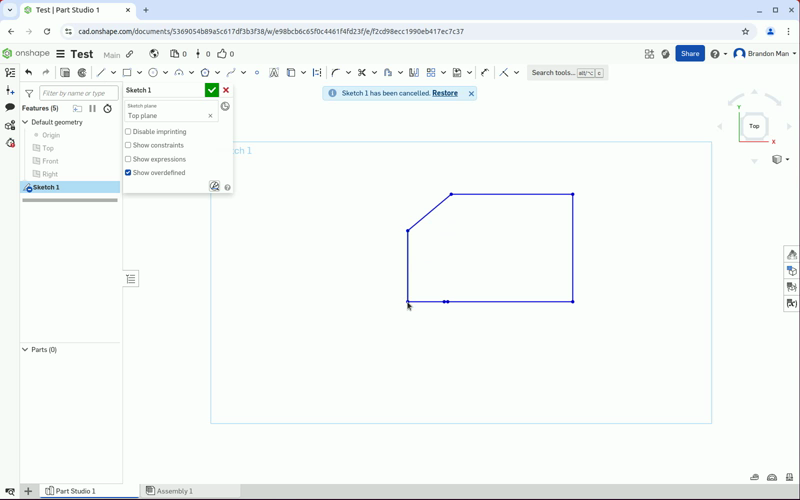
mouse_move(524, 207)
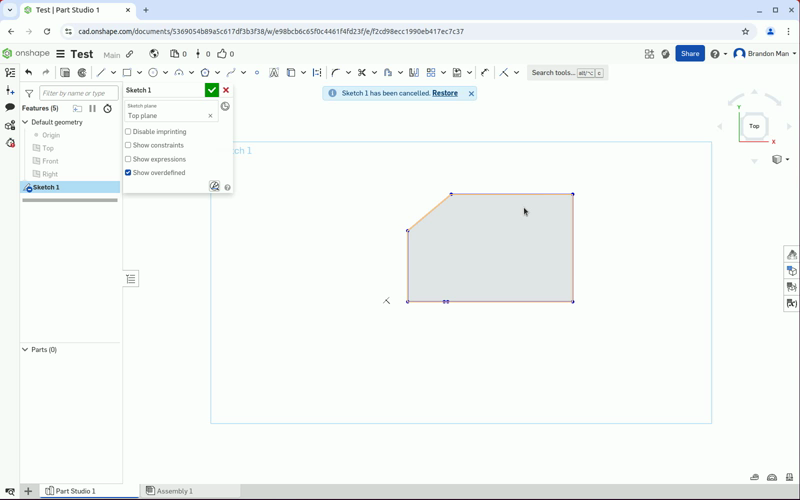
click(524, 207)
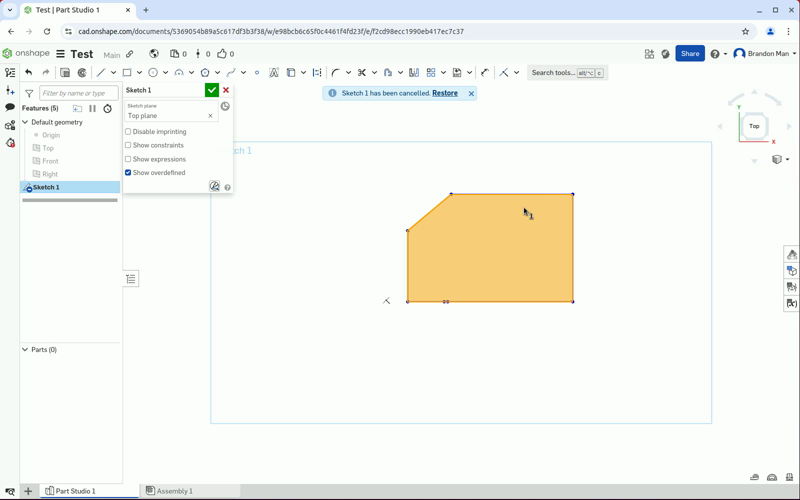
mouse_move(73, 352)
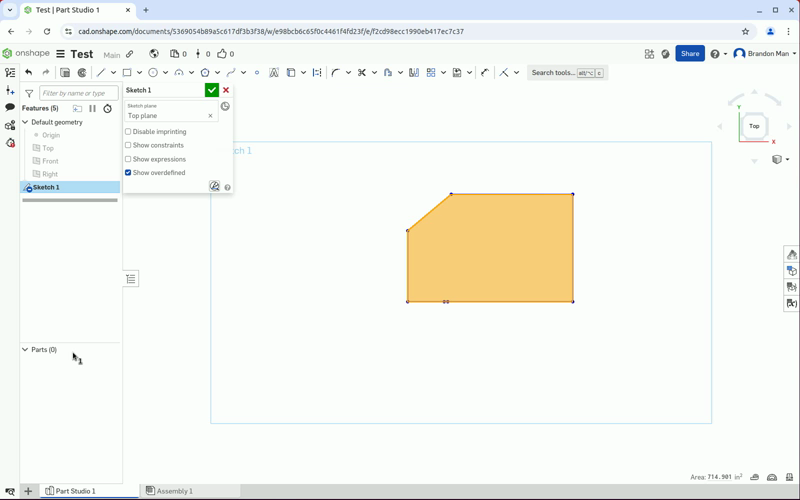
key(shift+y)
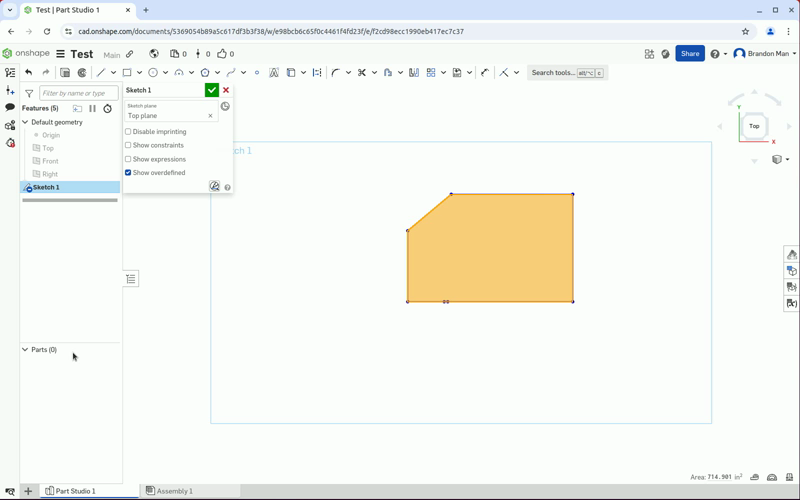
key(shift+e)
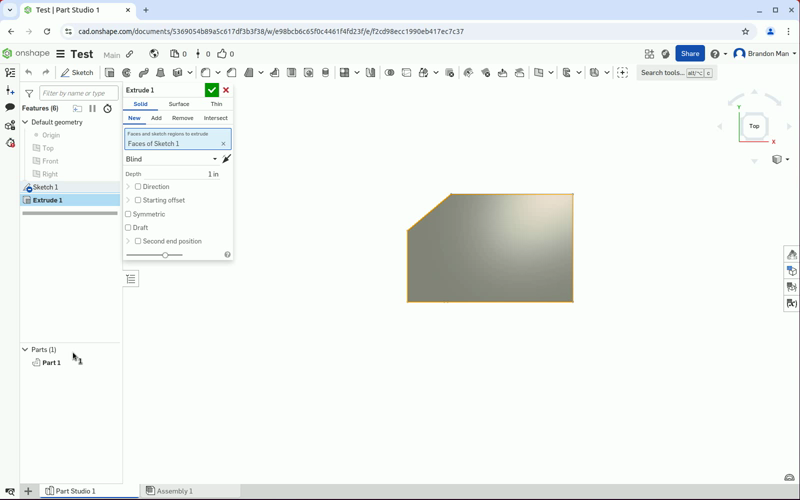
mouse_move(143, 106)
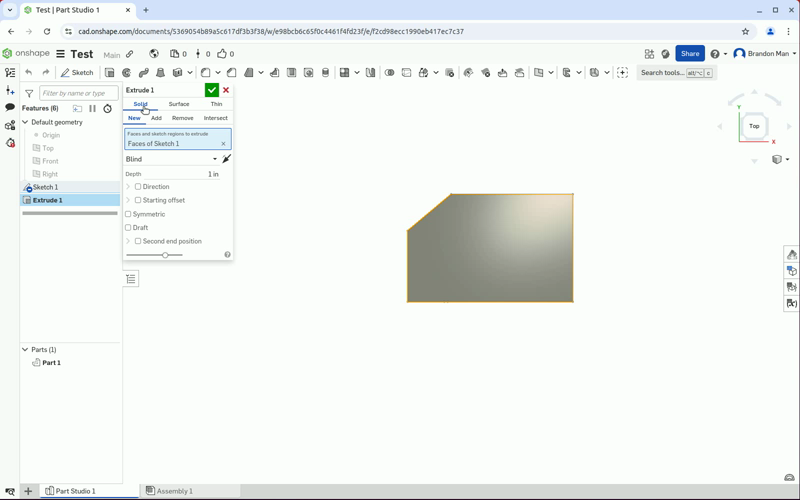
click(143, 106)
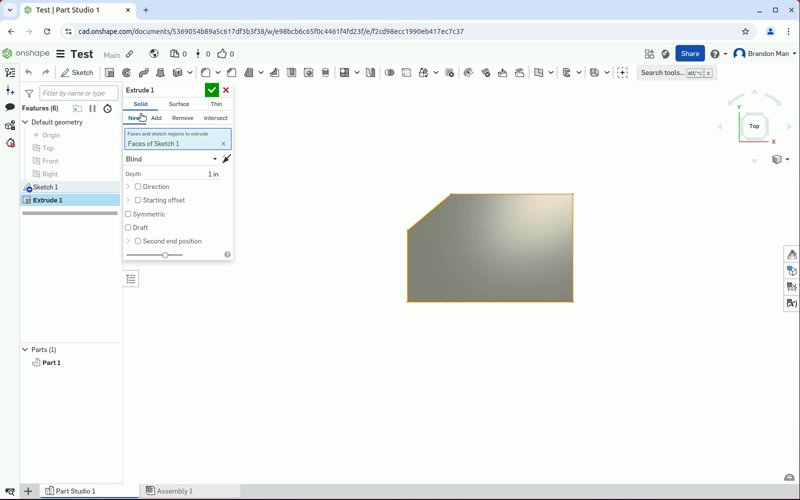
mouse_move(137, 120)
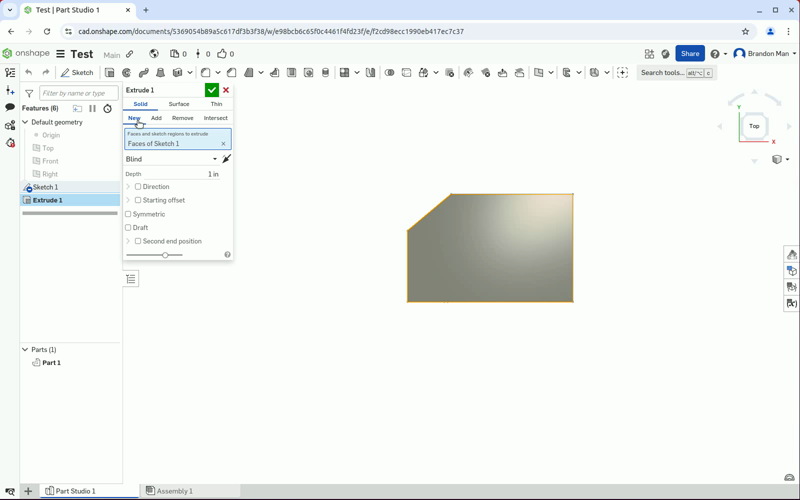
click(137, 120)
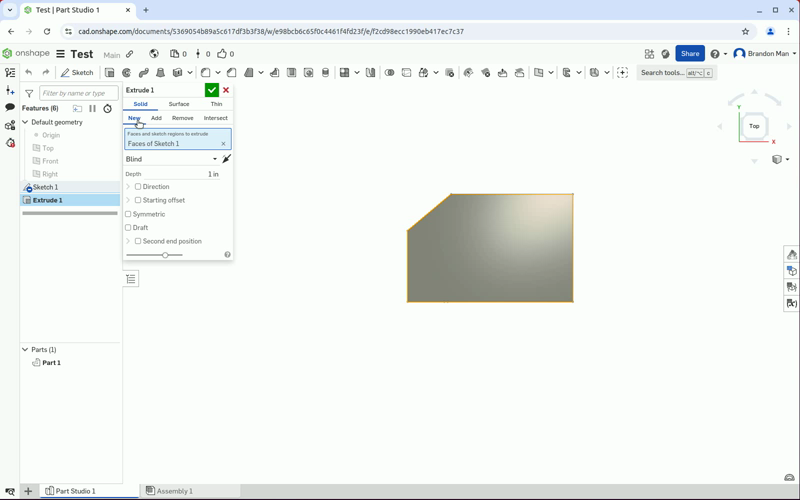
key(tab, 4)
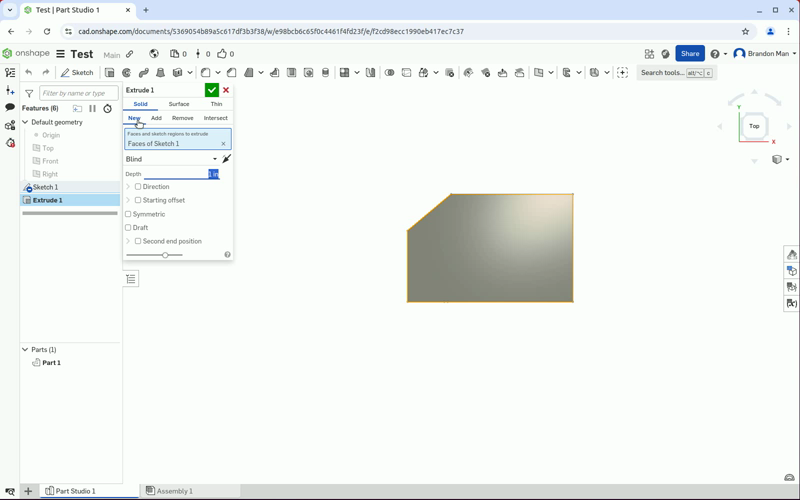
text(14.683)
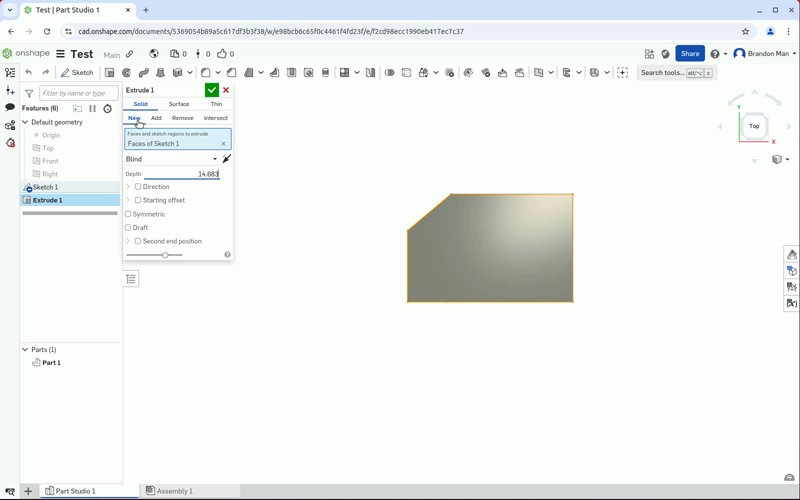
key(enter)
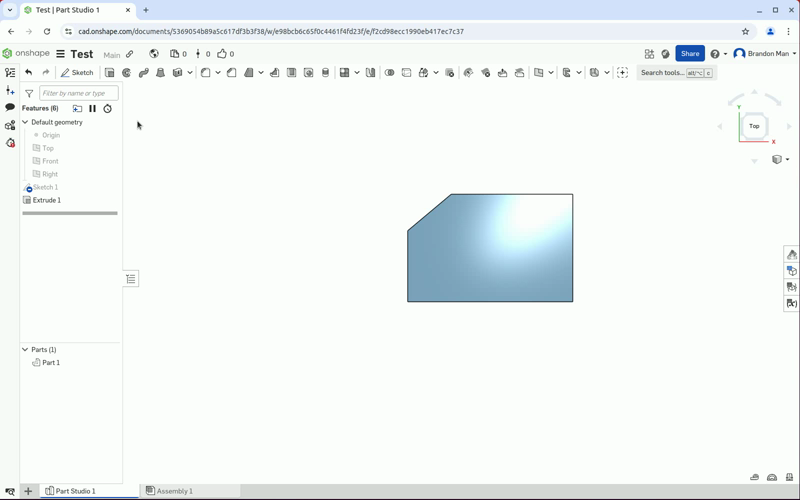
key(shift+h)
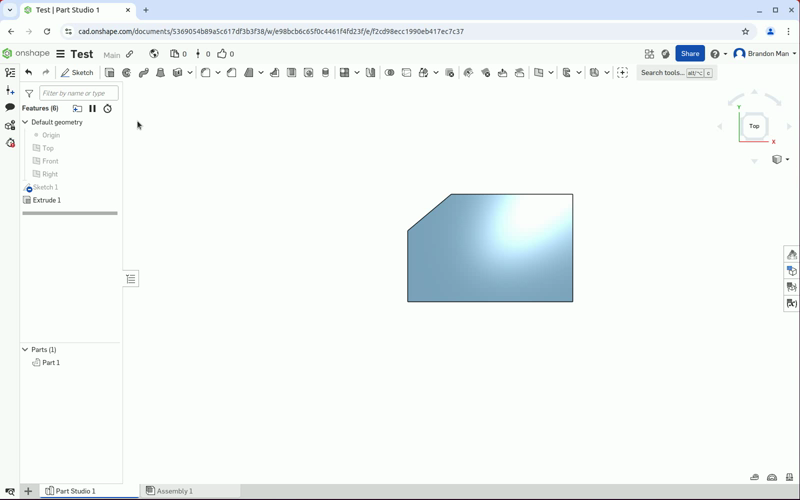
key(shift+h)
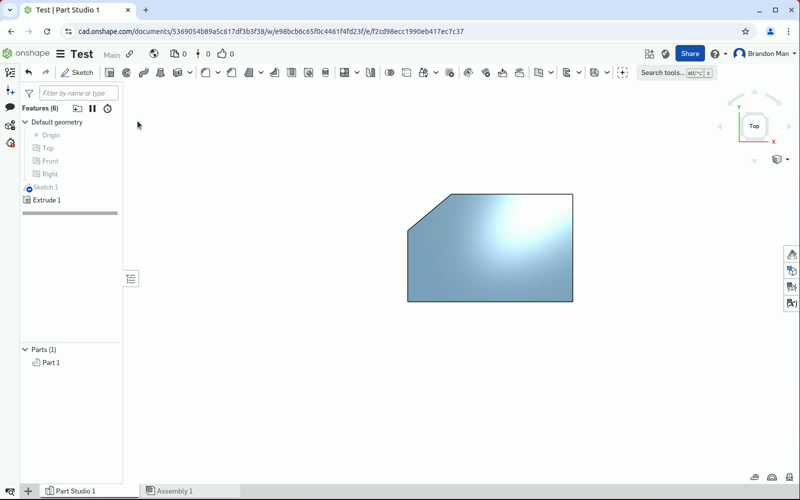
mouse_move(73, 189)
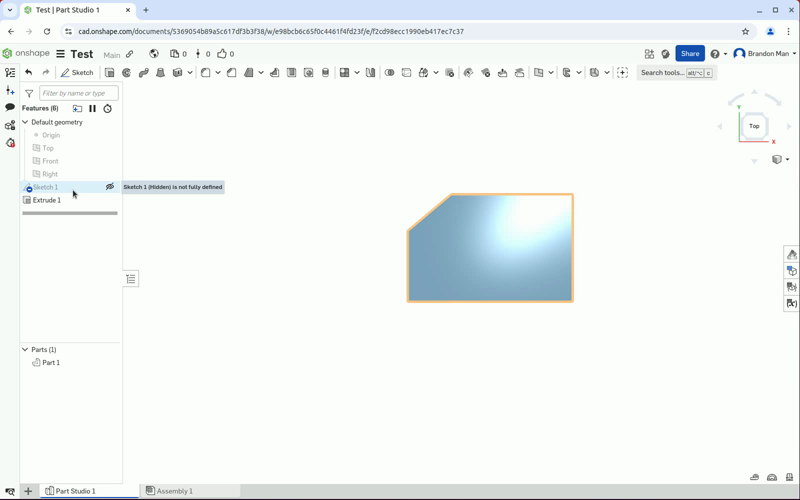
click(73, 189)
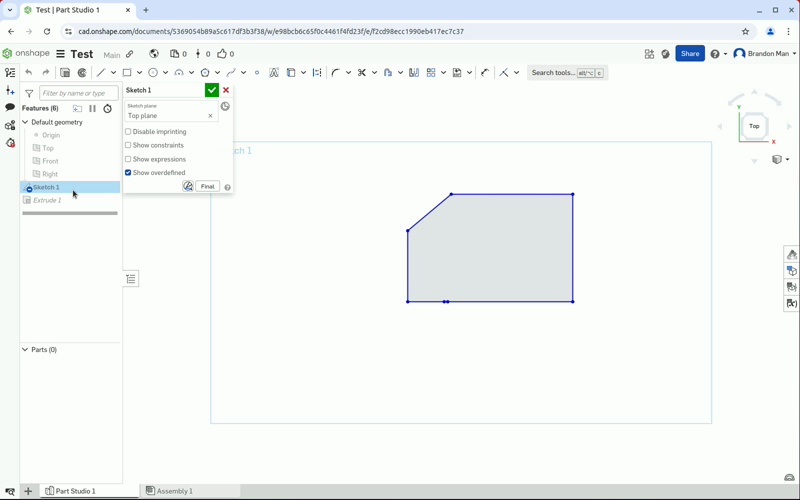
mouse_move(229, 92)
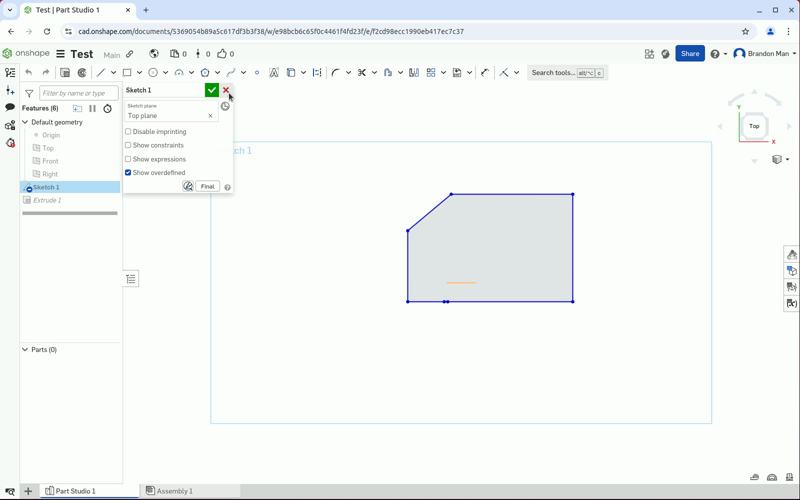
click(229, 92)
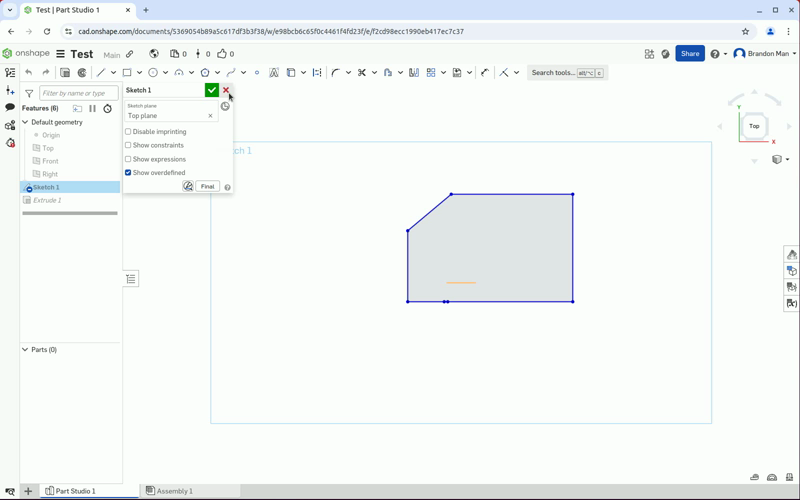
key(shift+s)
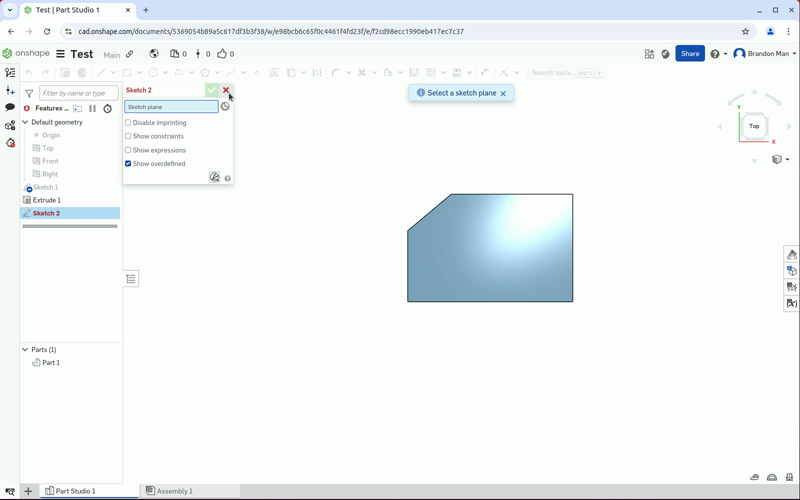
mouse_move(73, 150)
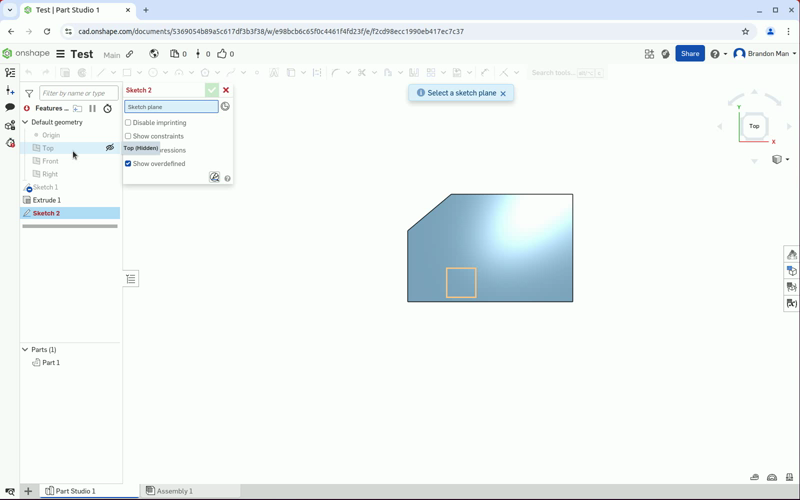
click(73, 150)
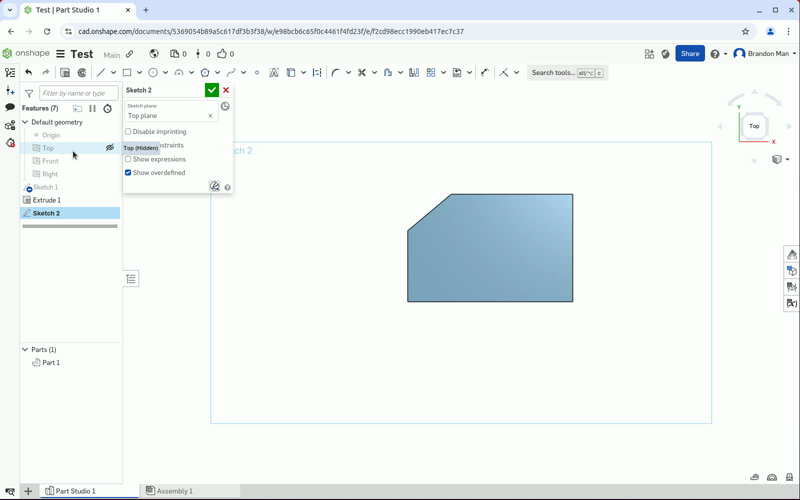
mouse_move(73, 352)
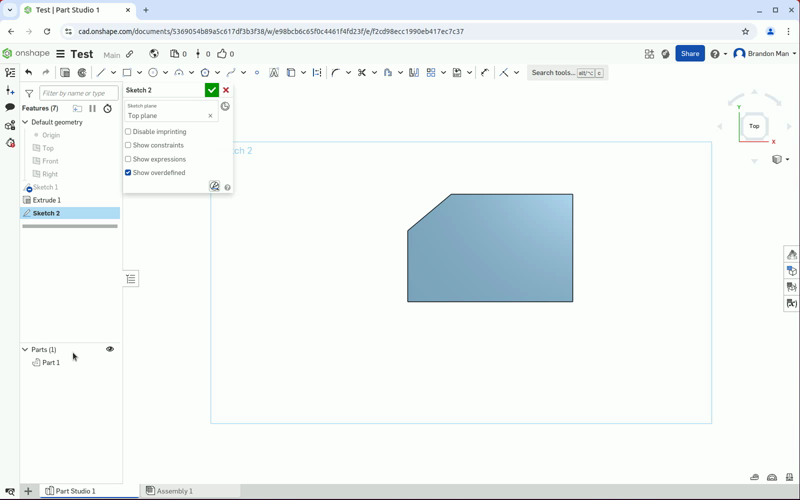
key(y)
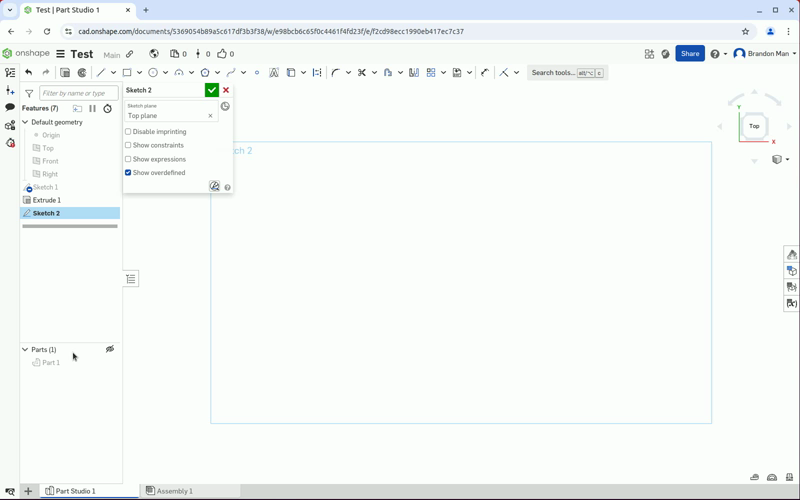
key(l)
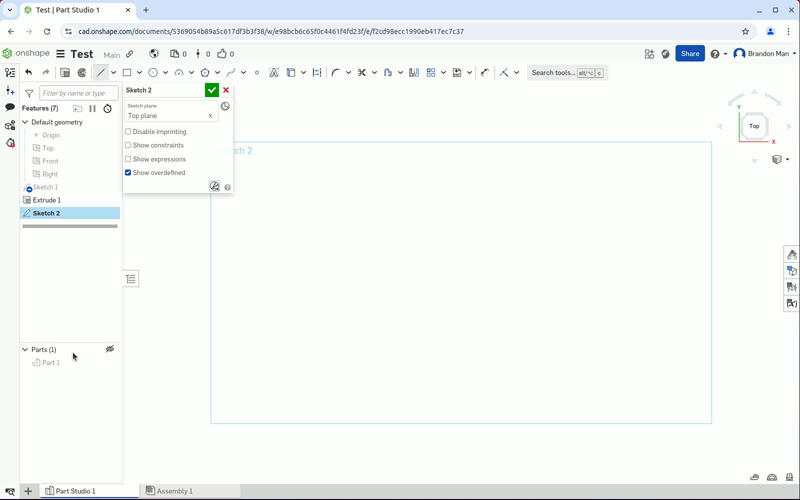
key_down(shift)
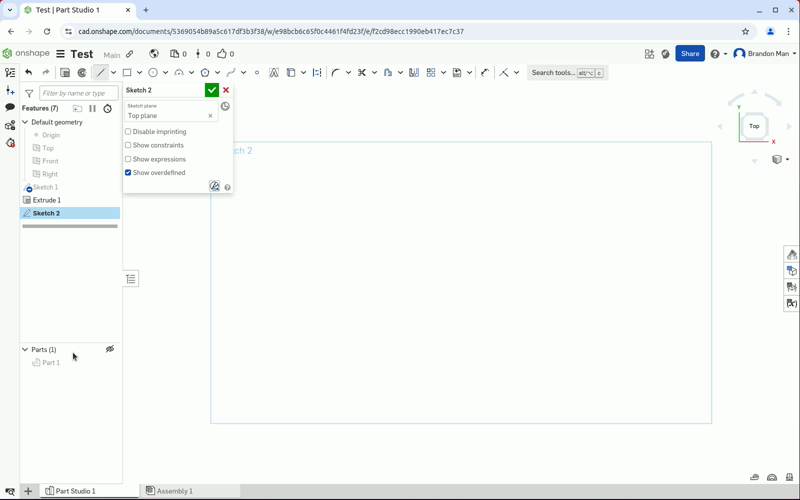
mouse_move(444, 355)
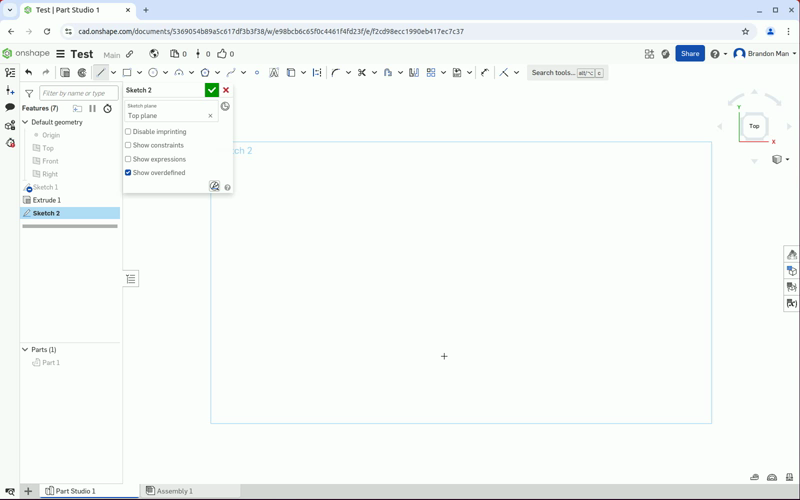
click(444, 355)
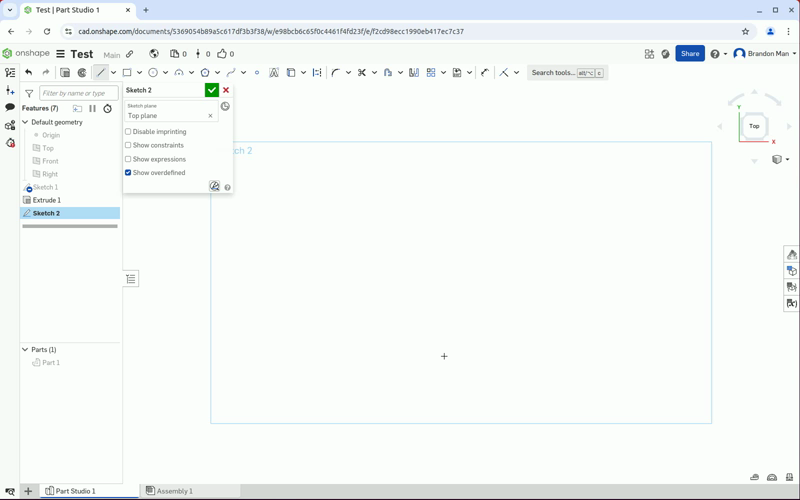
key_up(shift)
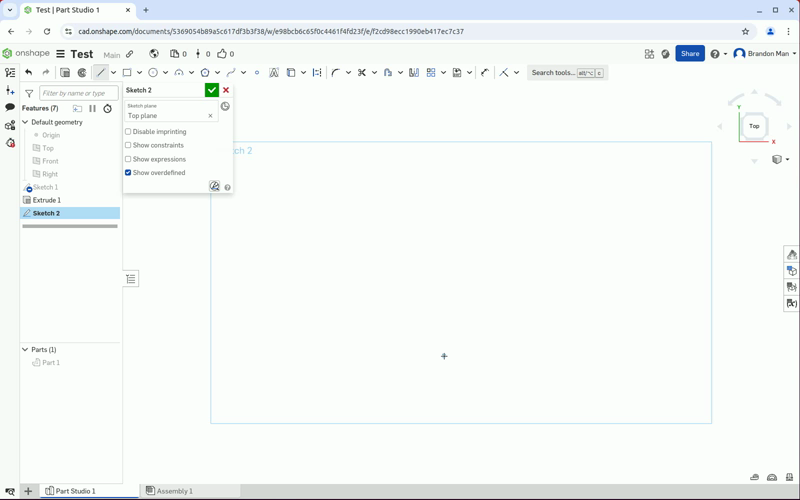
key_down(shift)
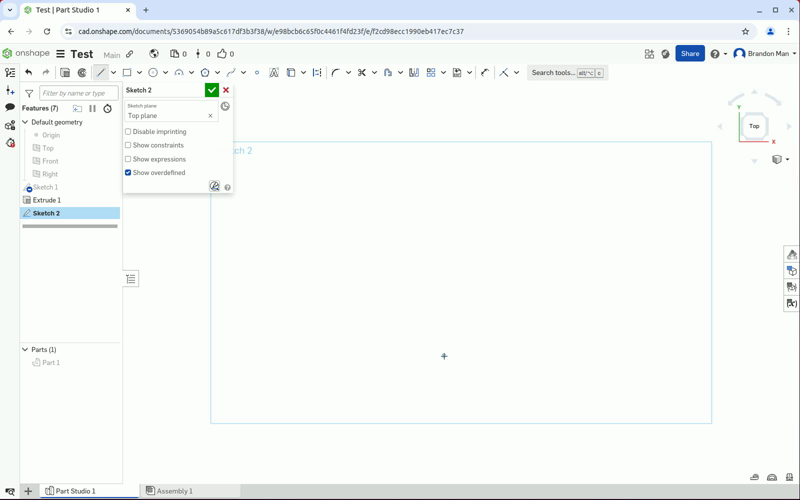
mouse_move(474, 355)
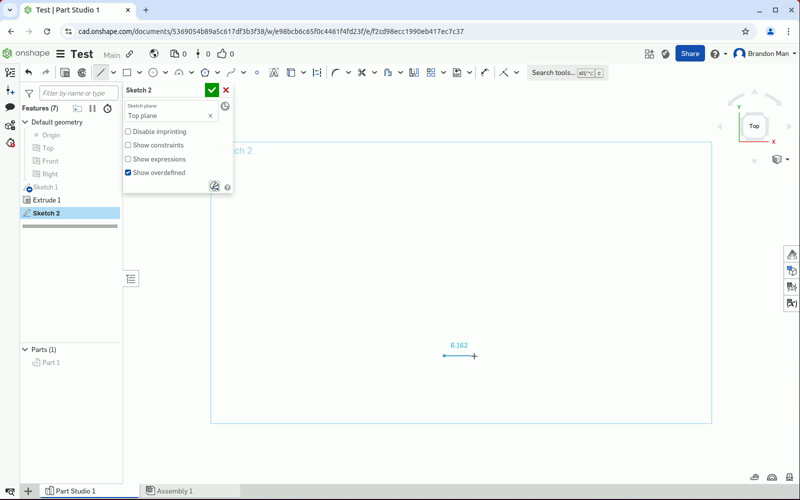
mouse_move(447, 355)
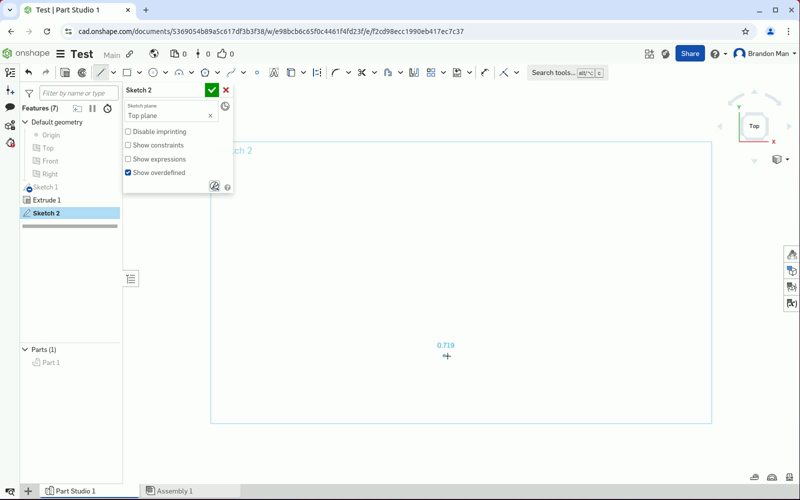
scroll(6)
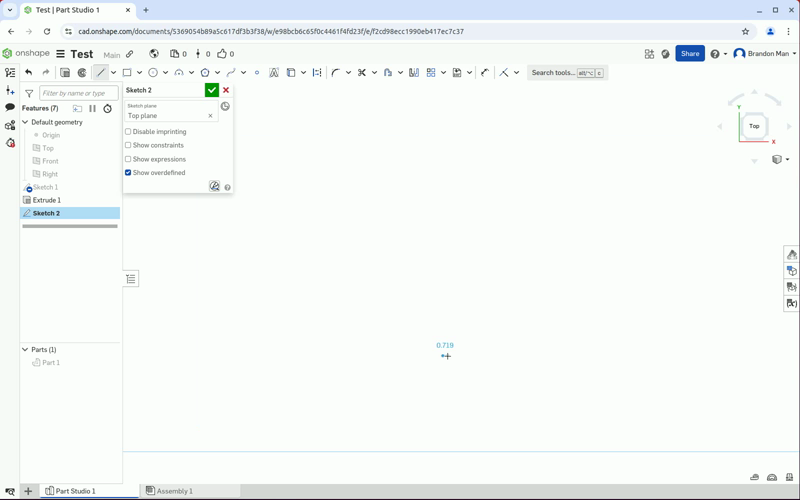
scroll(6)
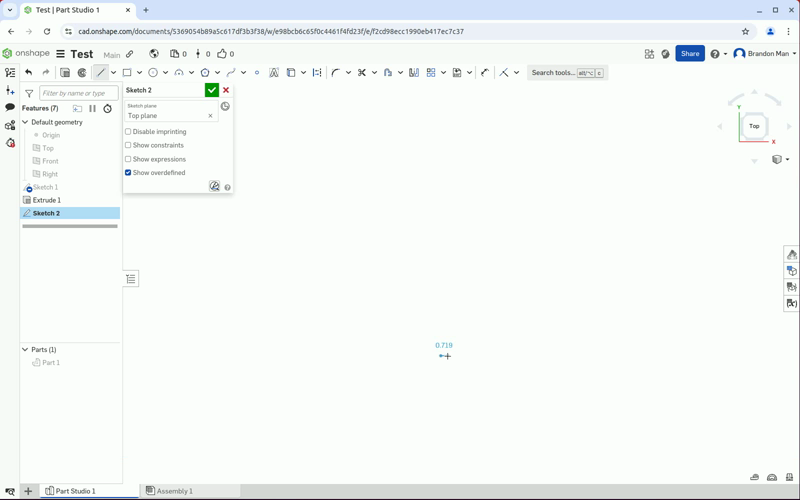
scroll(6)
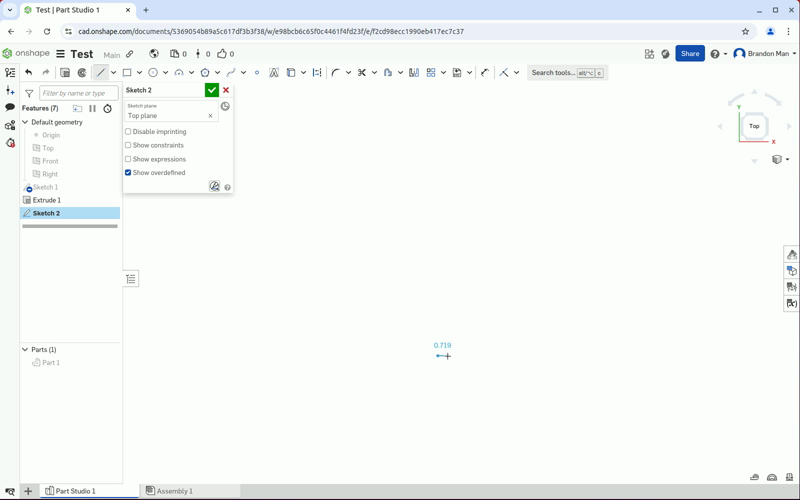
scroll(6)
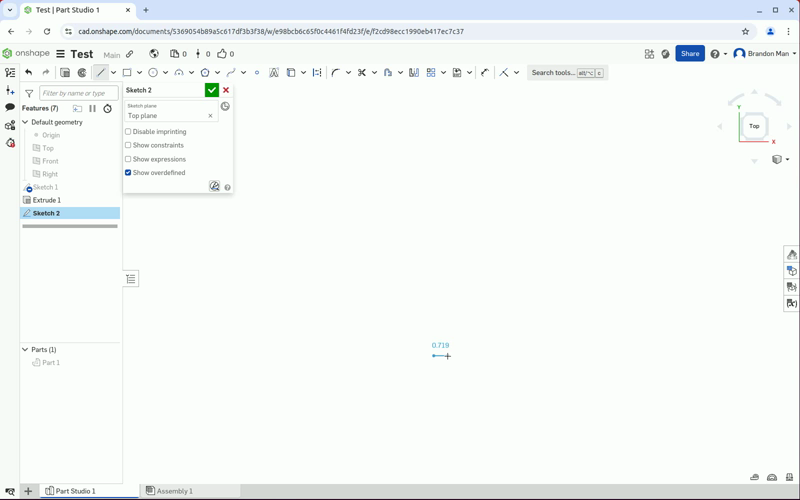
scroll(6)
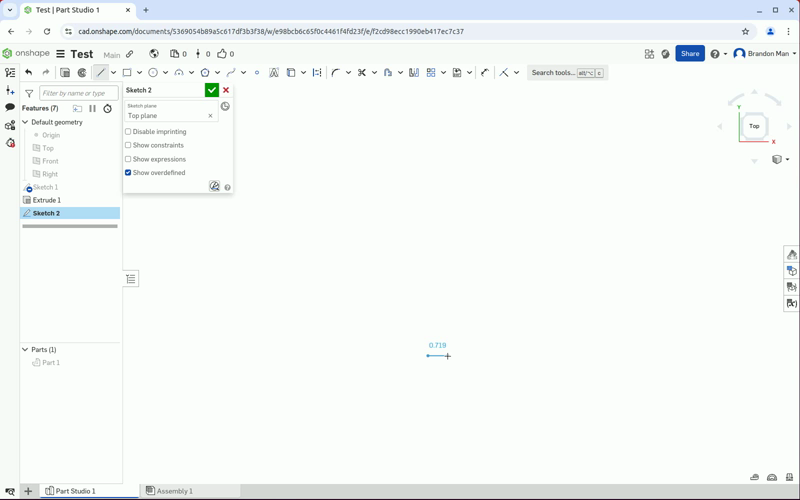
scroll(6)
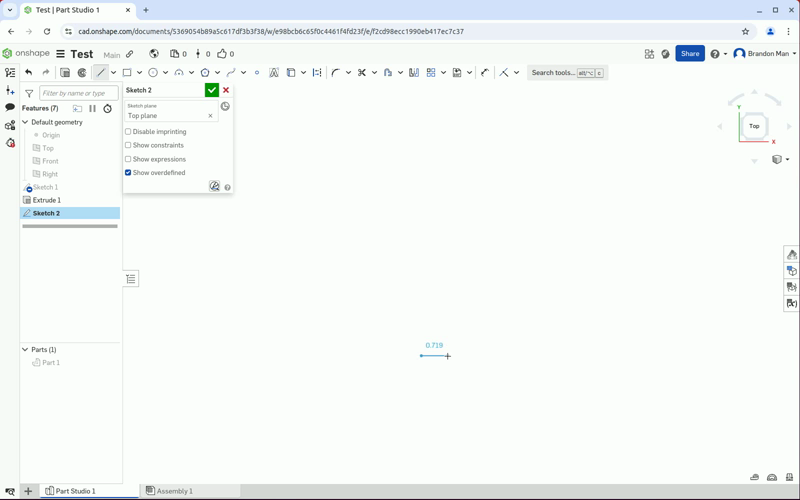
scroll(6)
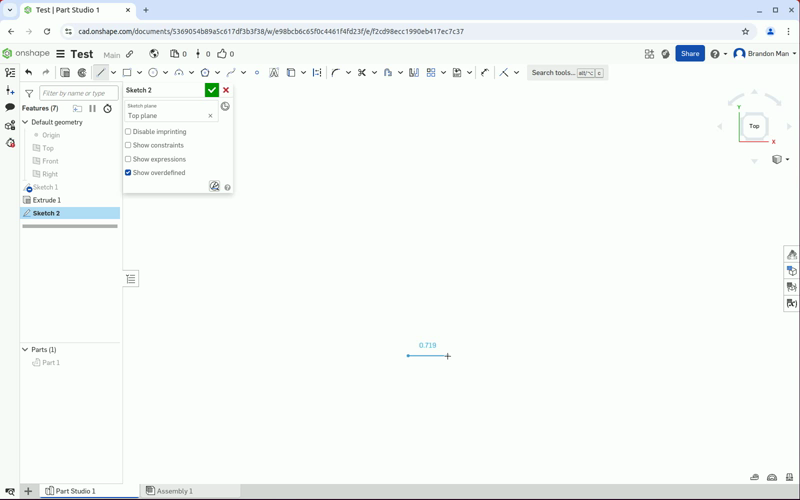
click(447, 355)
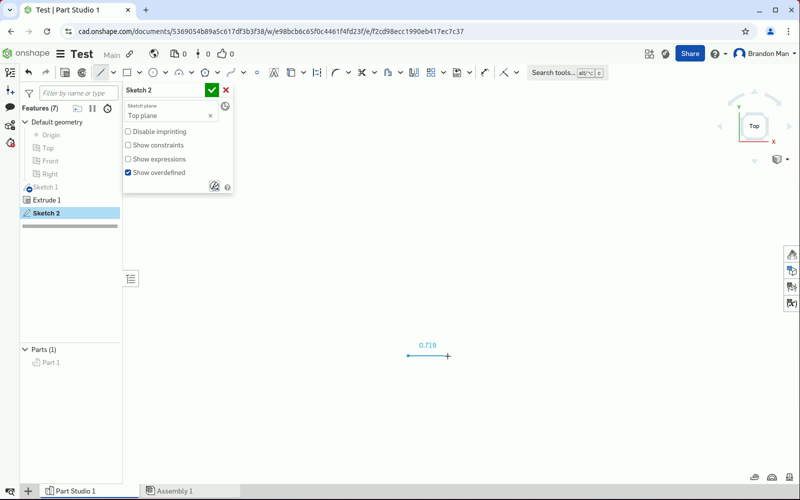
scroll(-6)
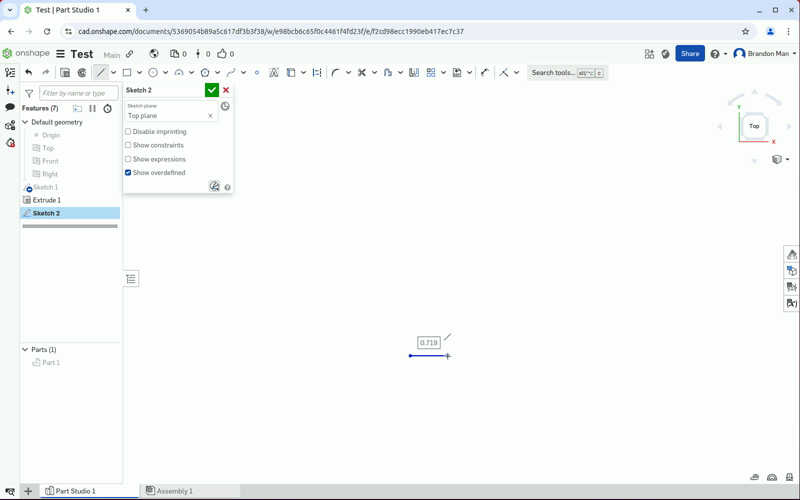
scroll(-6)
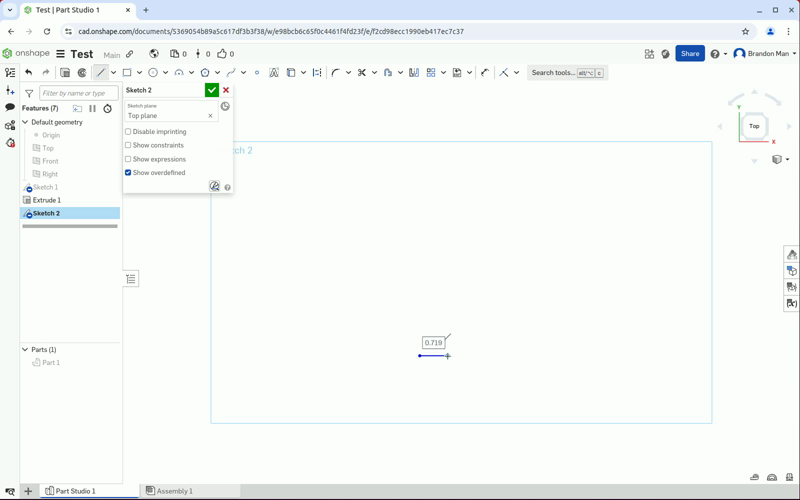
scroll(-6)
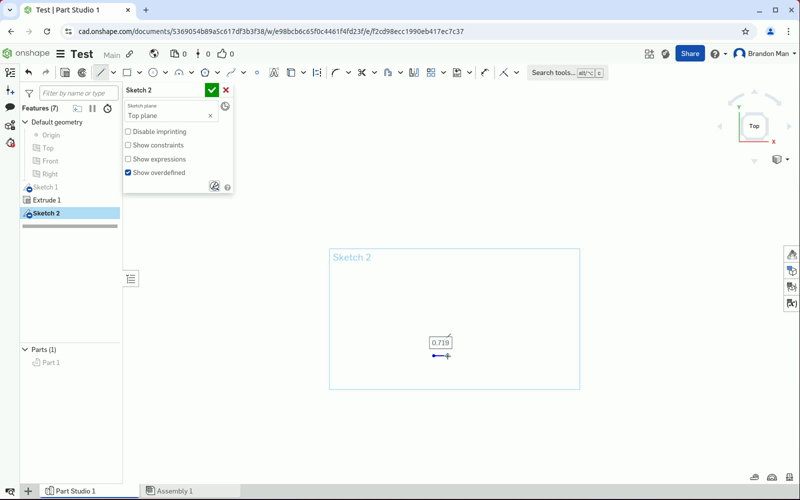
scroll(-6)
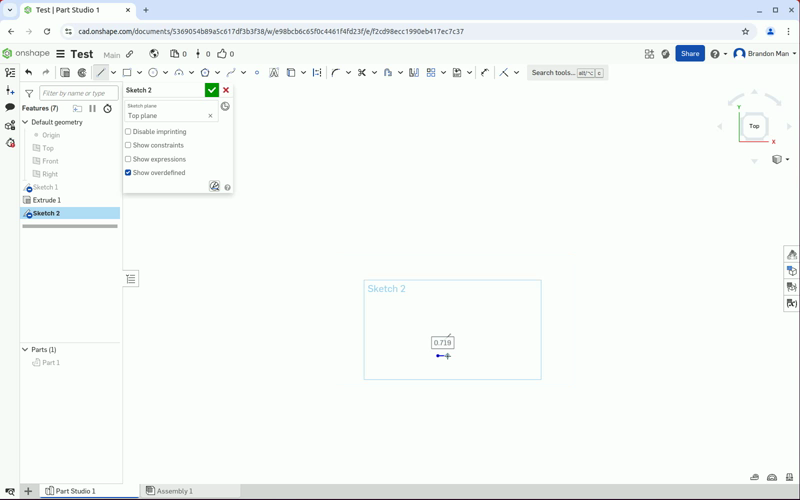
scroll(-6)
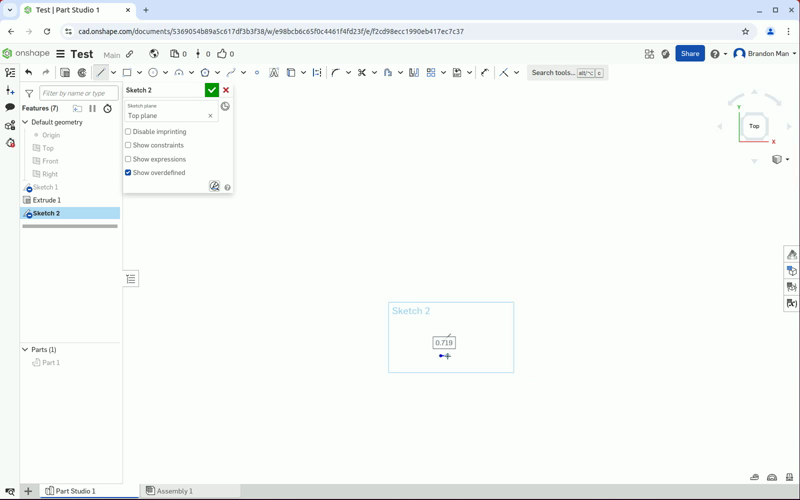
scroll(-6)
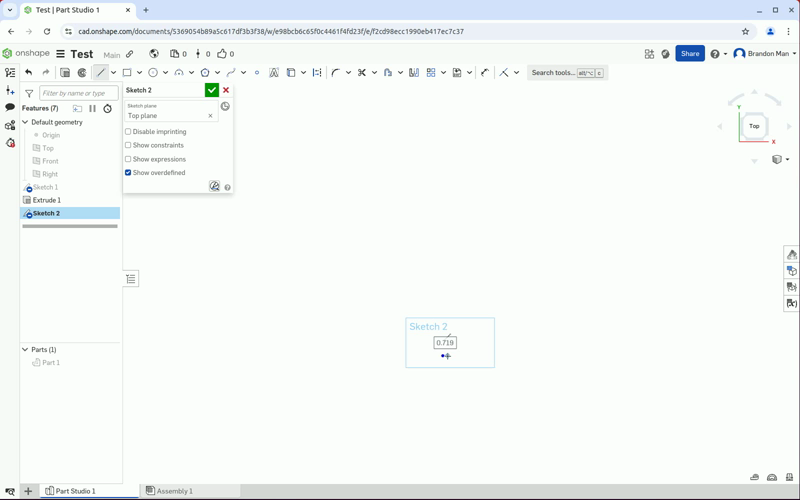
scroll(-6)
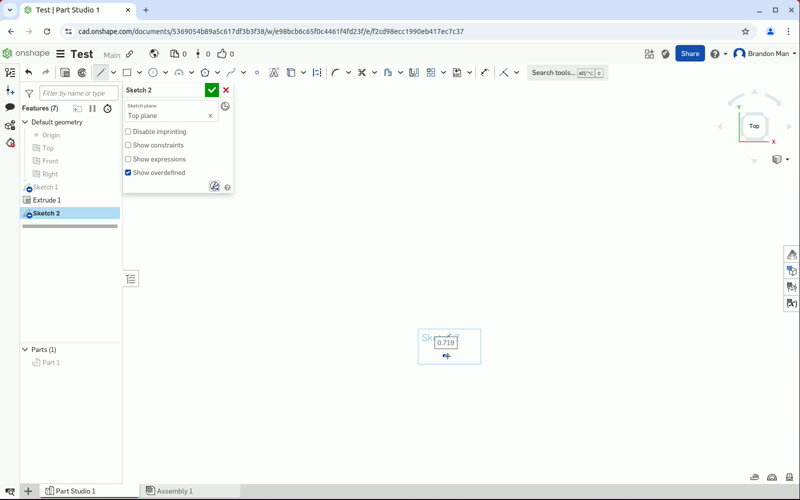
key_up(shift)
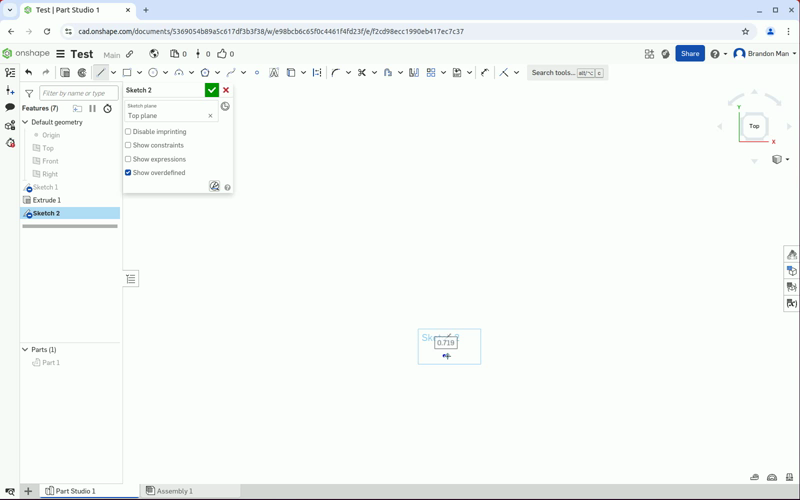
key_down(shift)
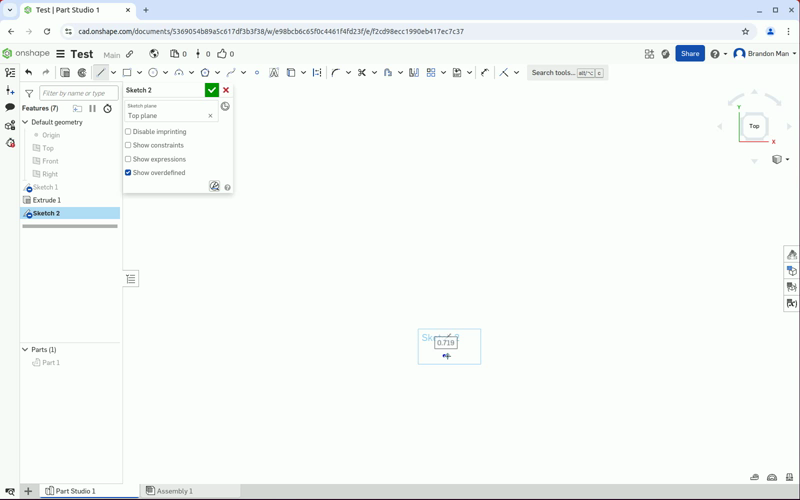
mouse_move(477, 355)
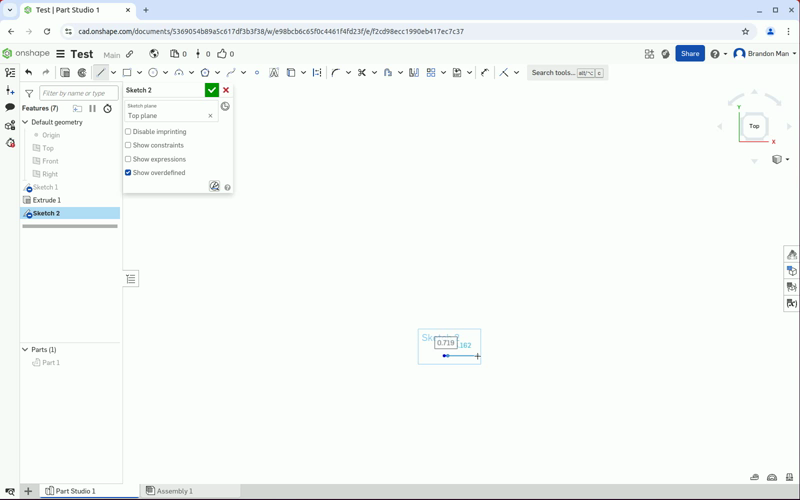
mouse_move(447, 300)
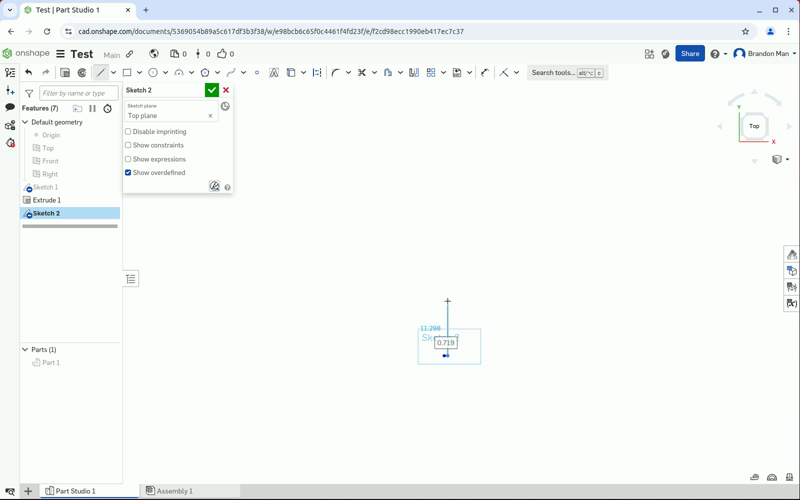
click(447, 300)
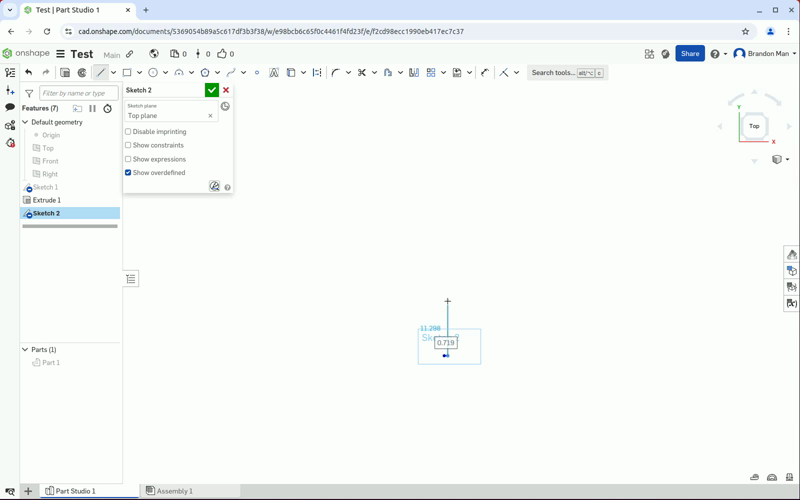
key_up(shift)
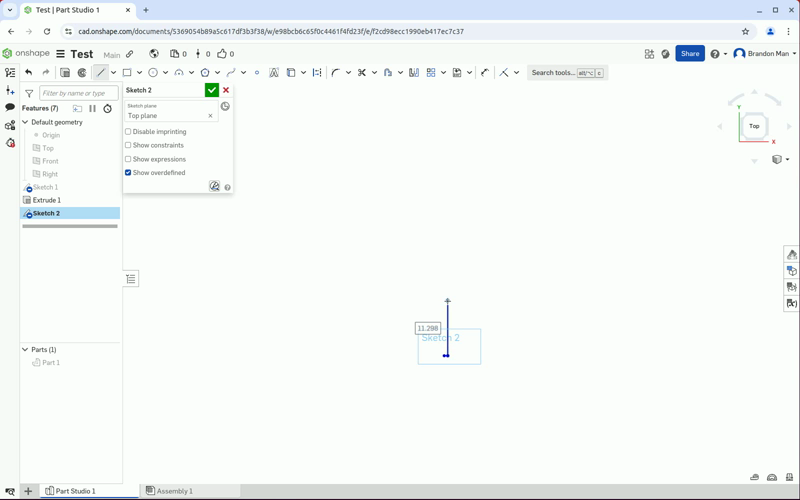
key_down(shift)
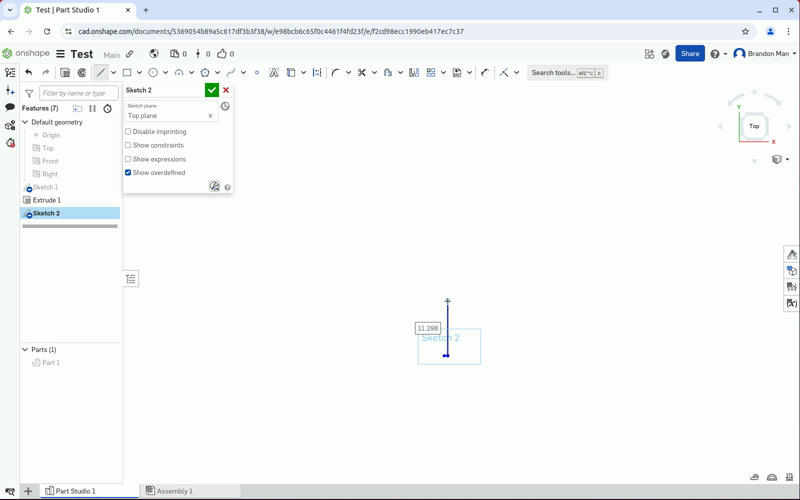
mouse_move(477, 300)
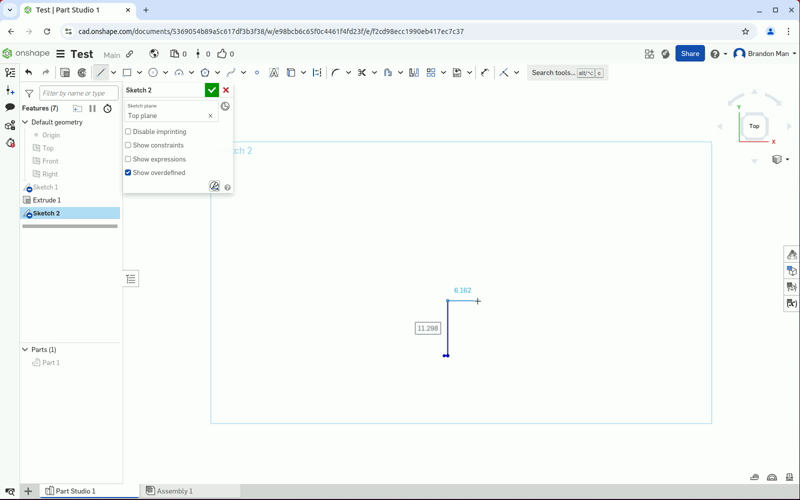
mouse_move(444, 300)
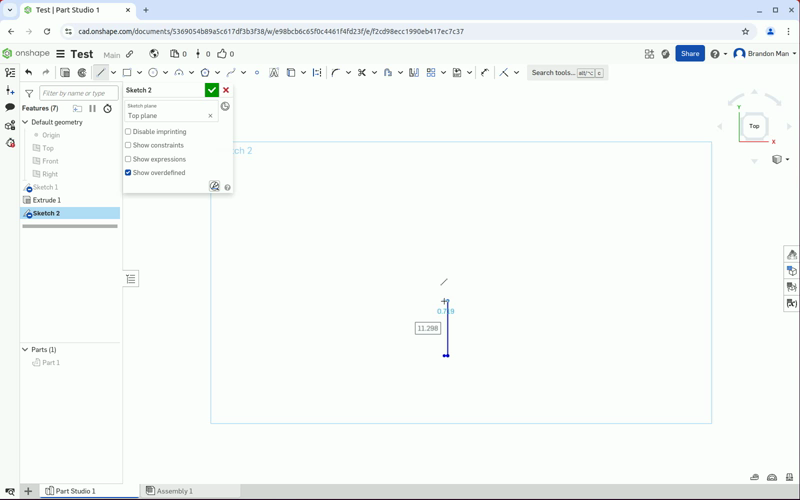
scroll(6)
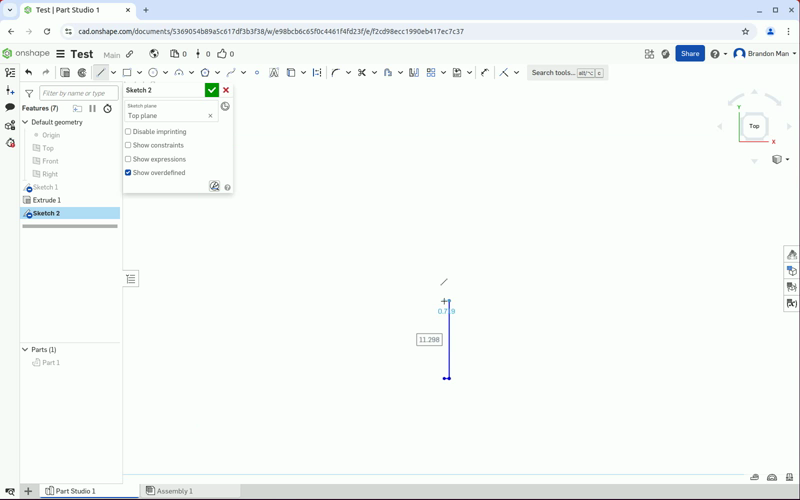
scroll(6)
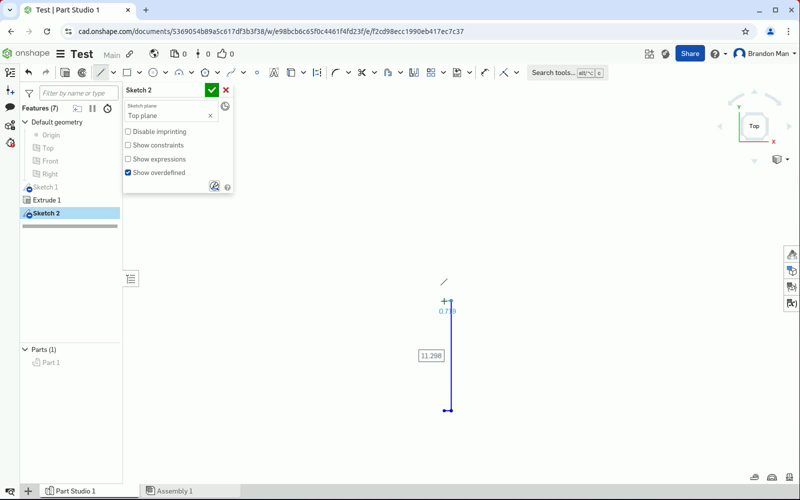
scroll(6)
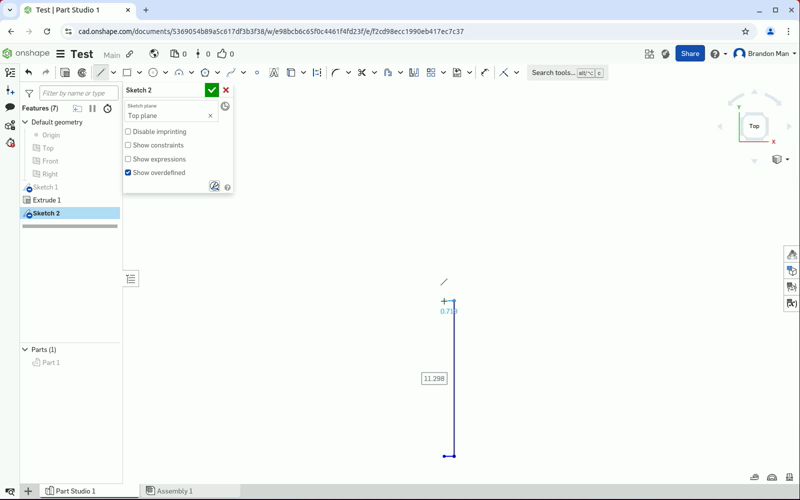
scroll(6)
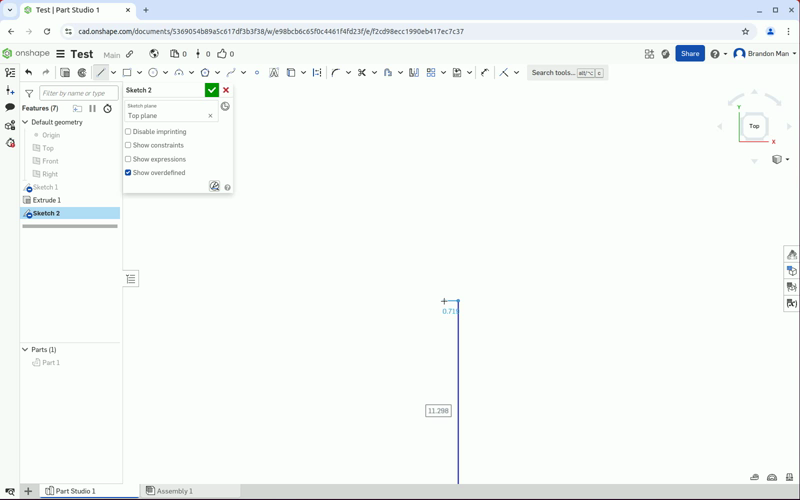
scroll(6)
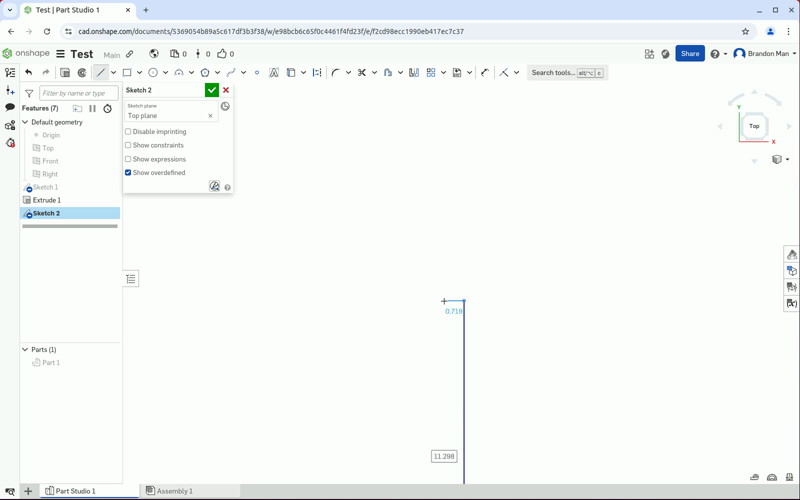
scroll(6)
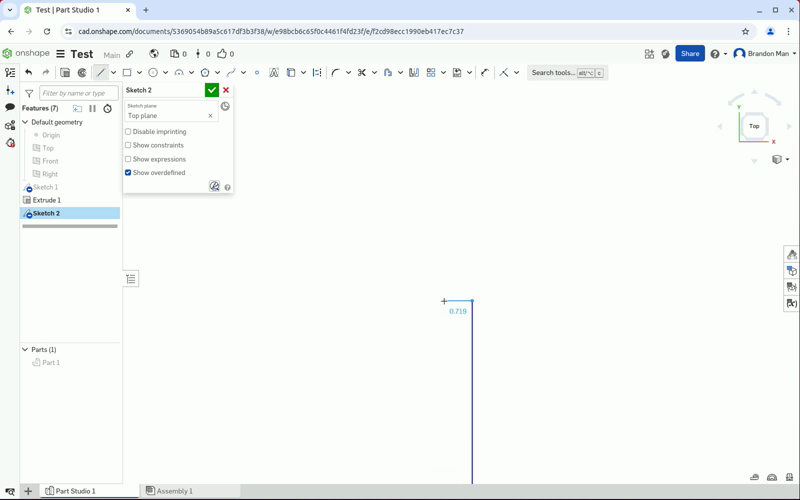
scroll(6)
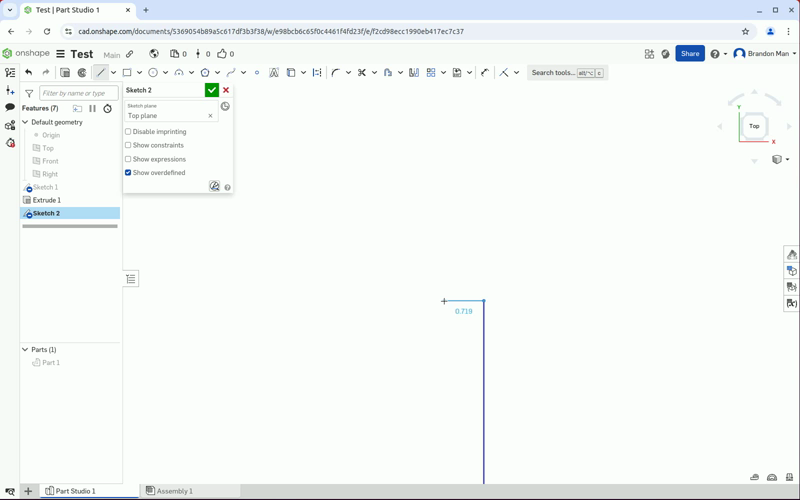
click(444, 300)
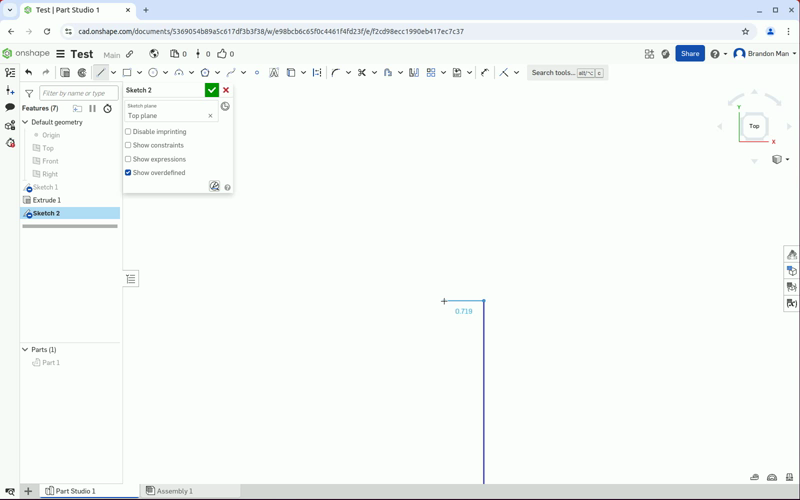
scroll(-6)
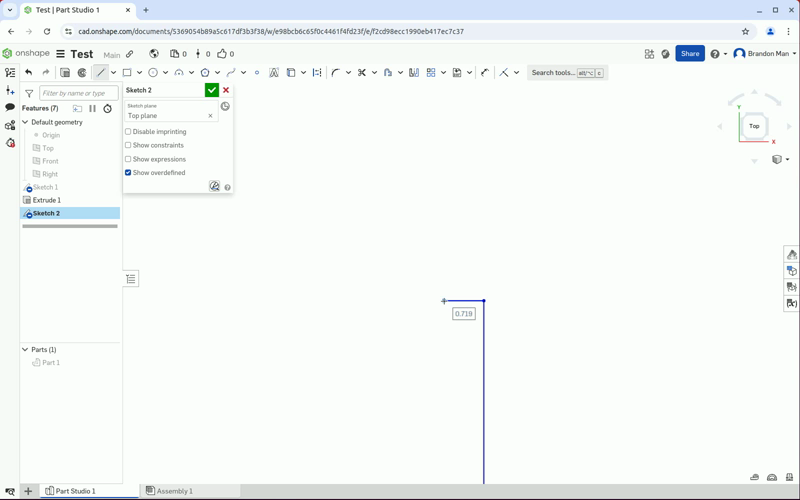
scroll(-6)
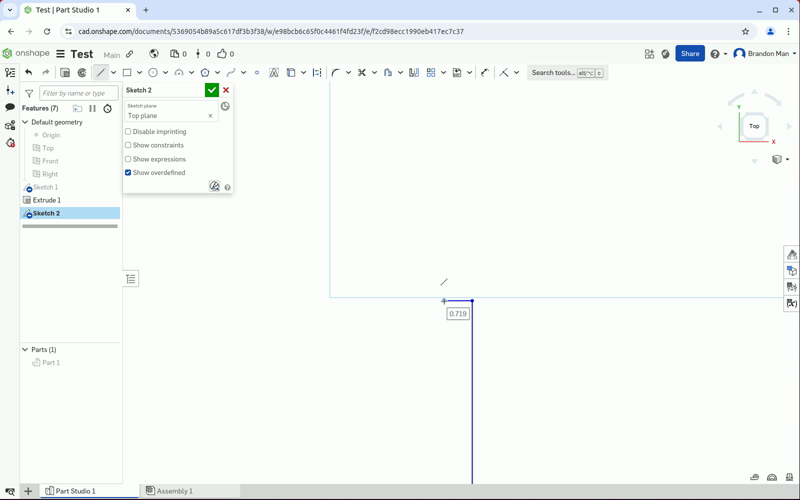
scroll(-6)
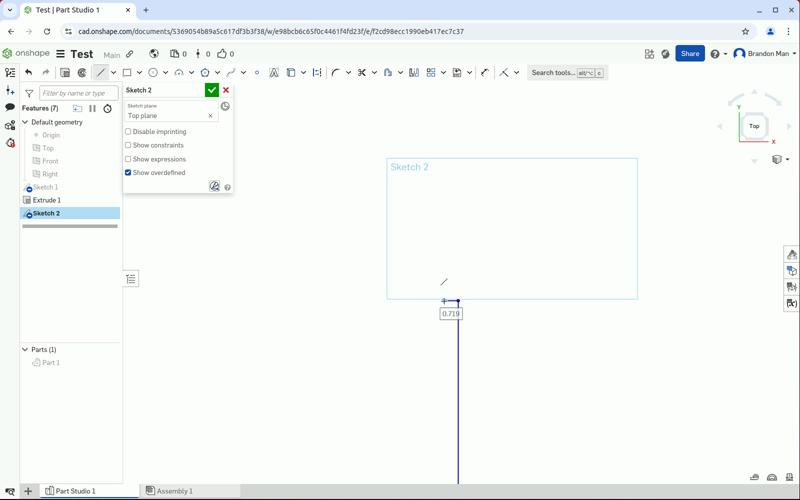
scroll(-6)
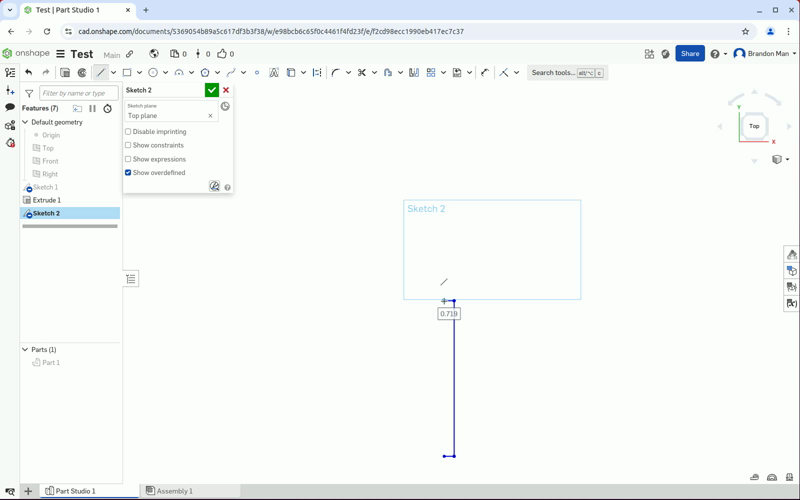
scroll(-6)
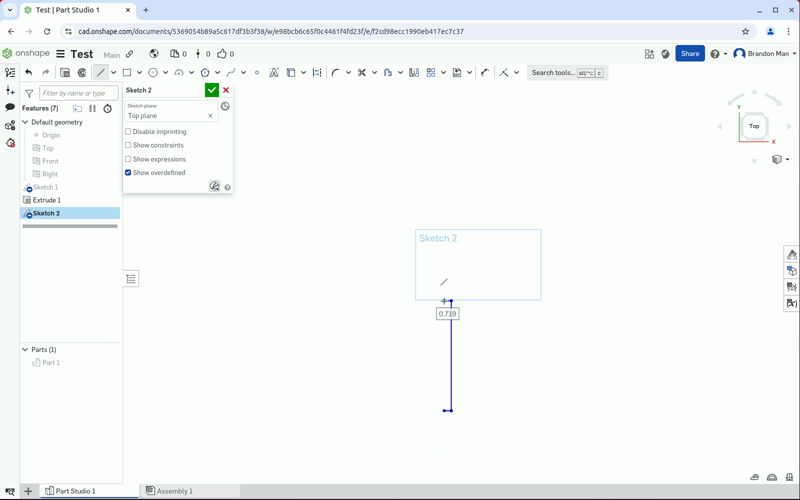
scroll(-6)
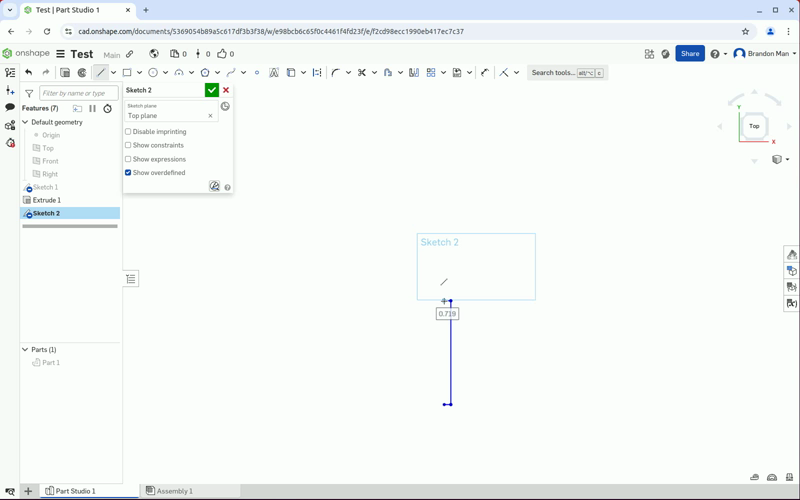
scroll(-6)
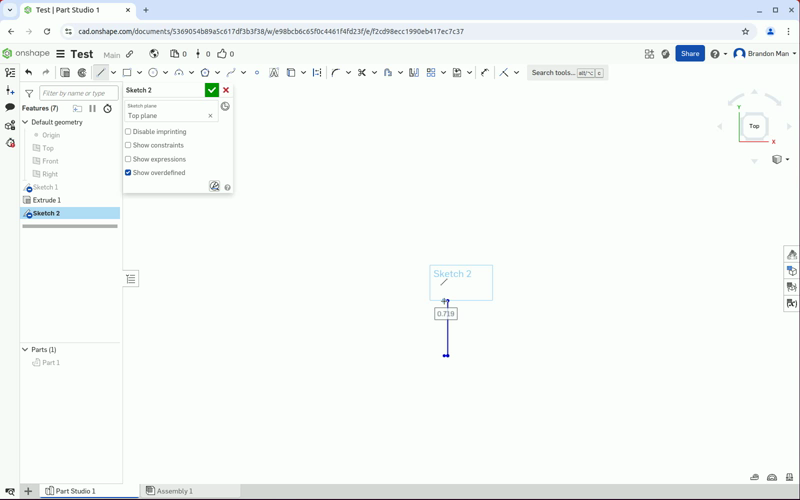
key_up(shift)
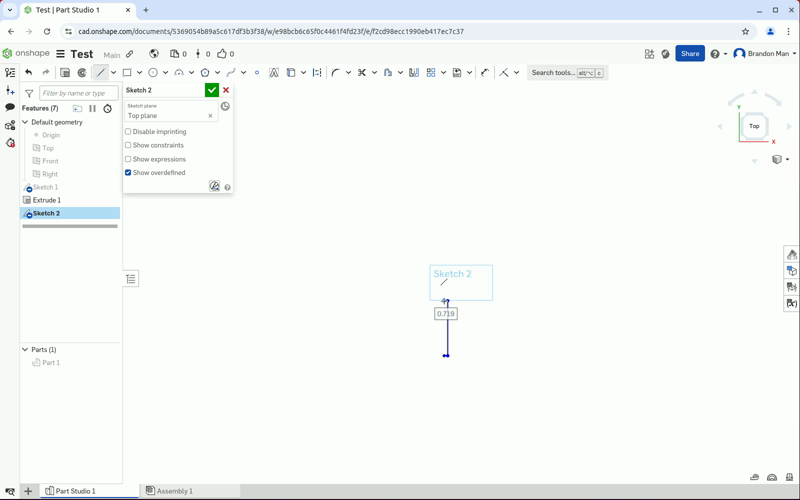
mouse_move(474, 300)
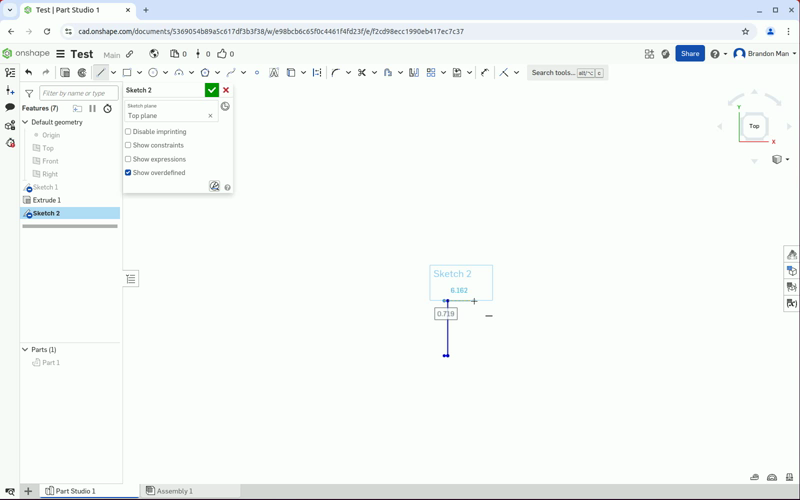
key_down(shift)
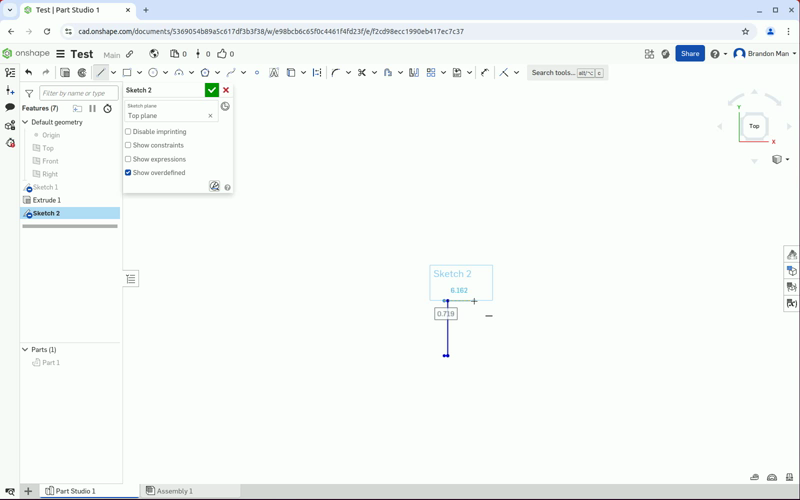
mouse_move(444, 355)
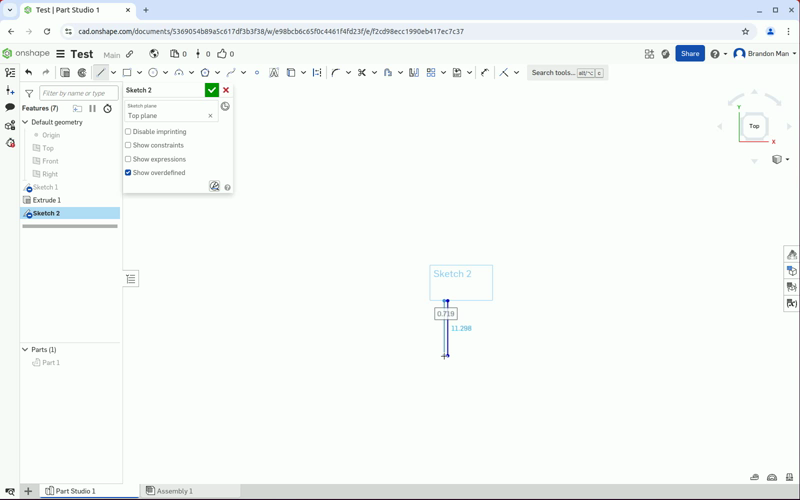
scroll(6)
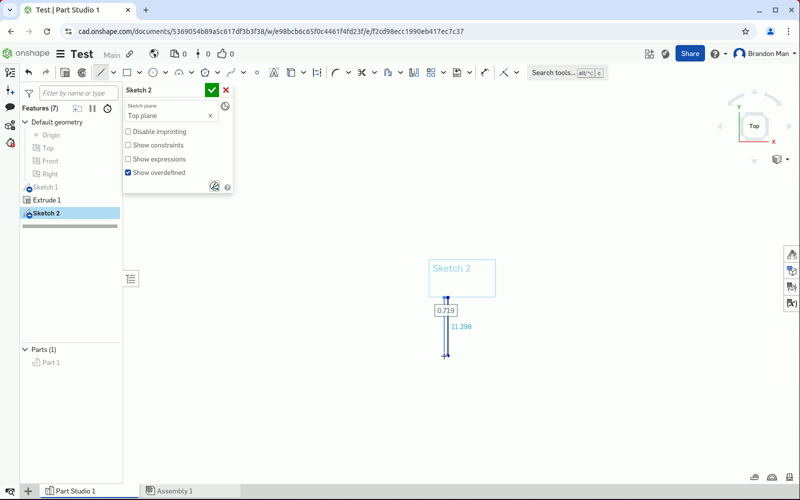
scroll(6)
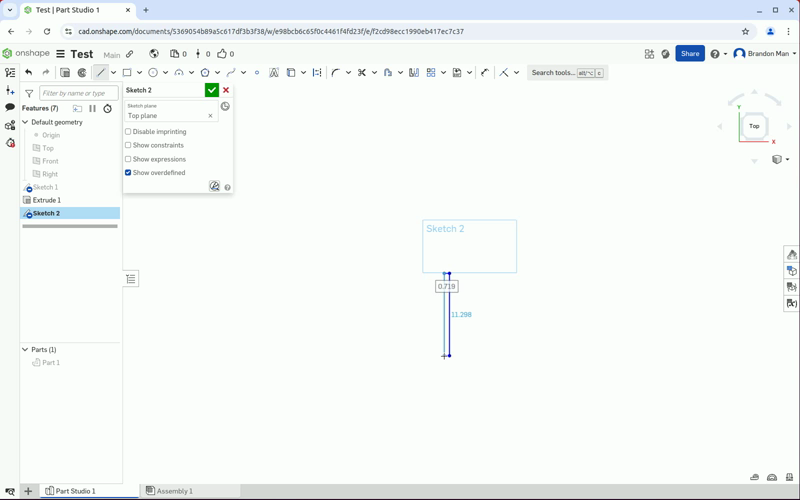
scroll(6)
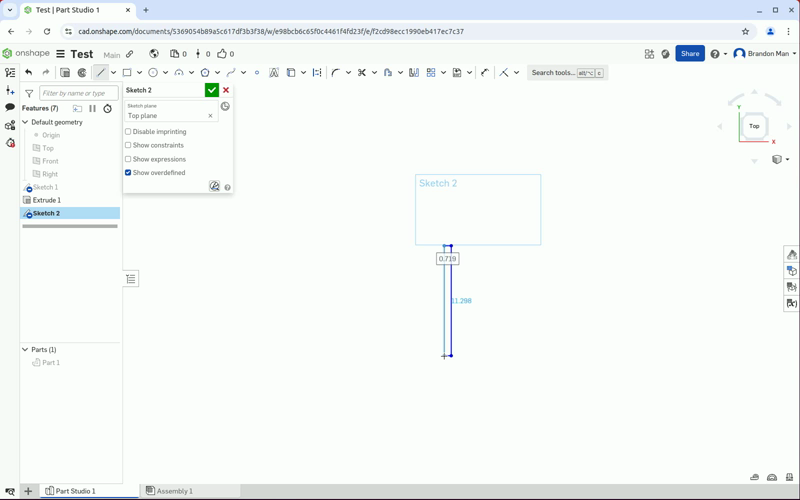
scroll(6)
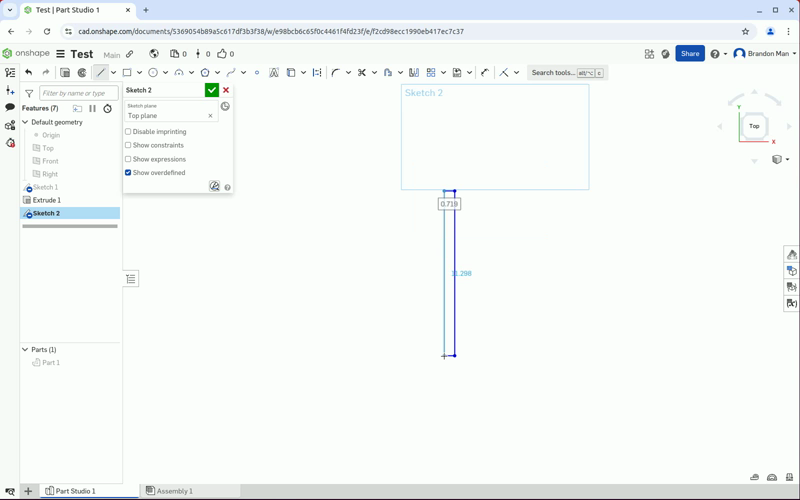
scroll(6)
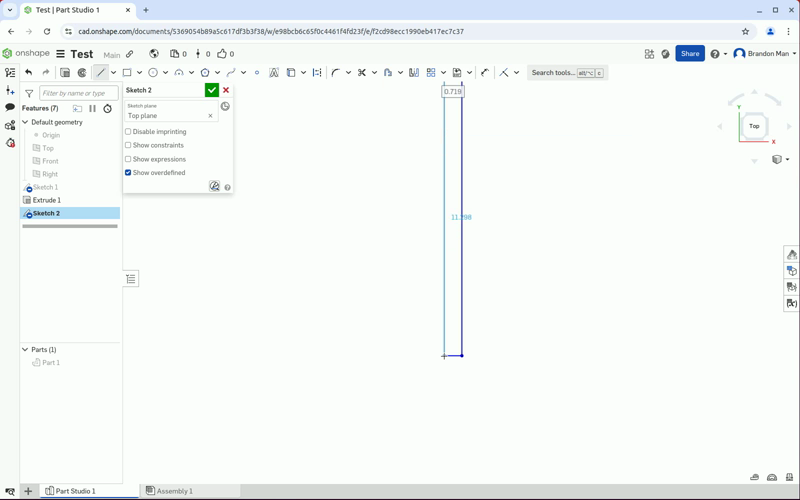
scroll(6)
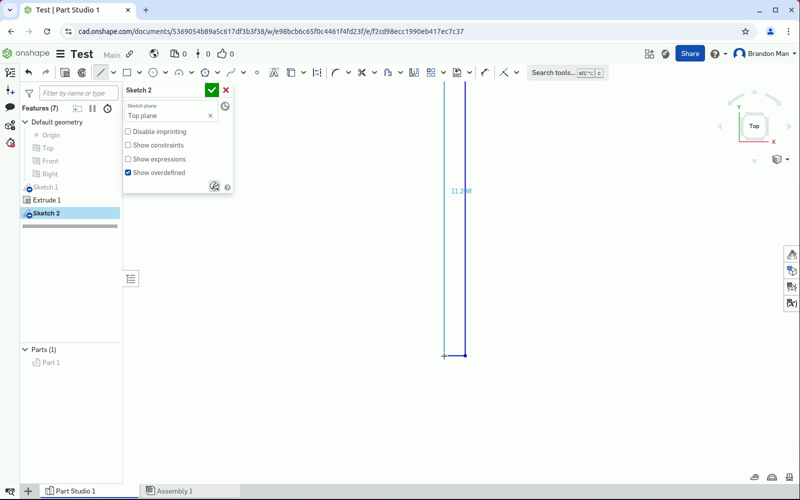
scroll(6)
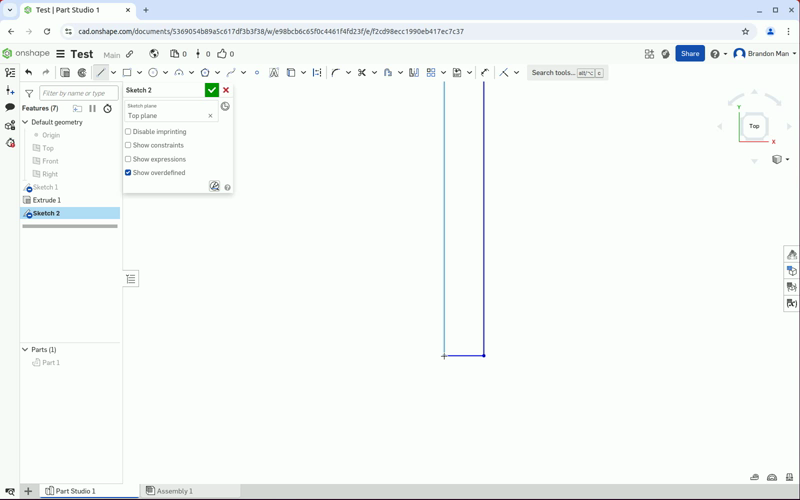
key_up(shift)
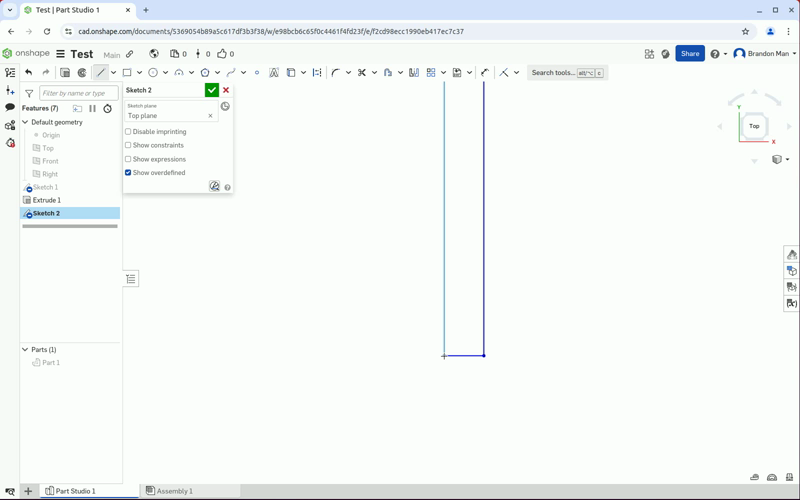
click(444, 355)
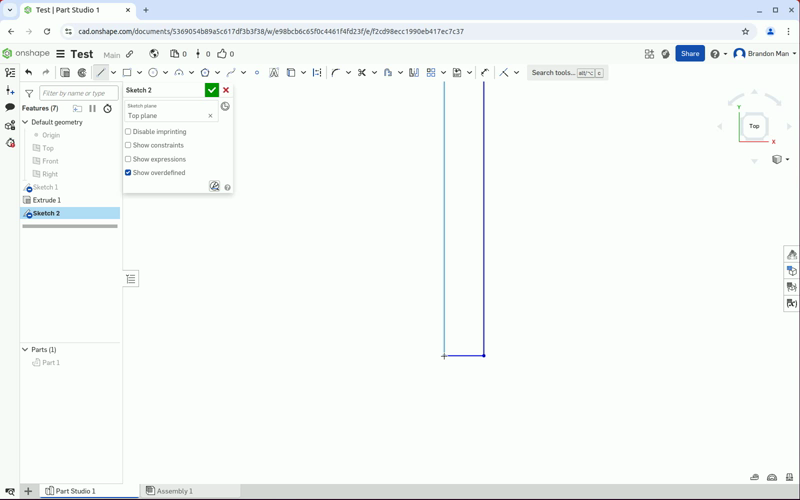
scroll(-6)
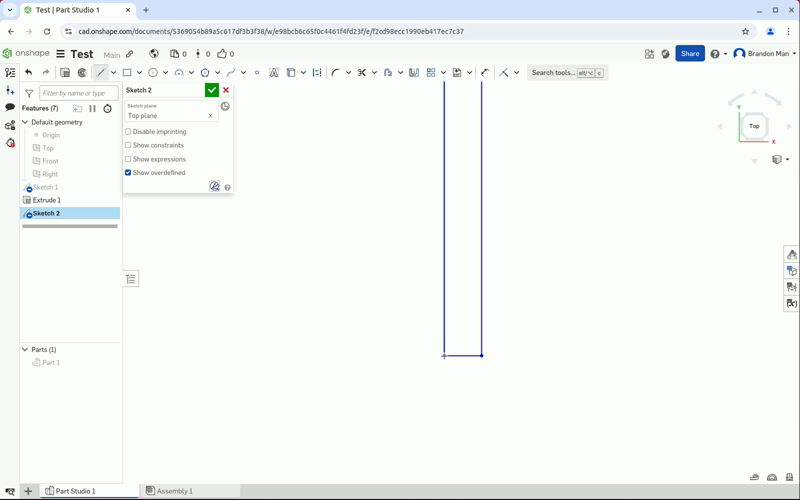
scroll(-6)
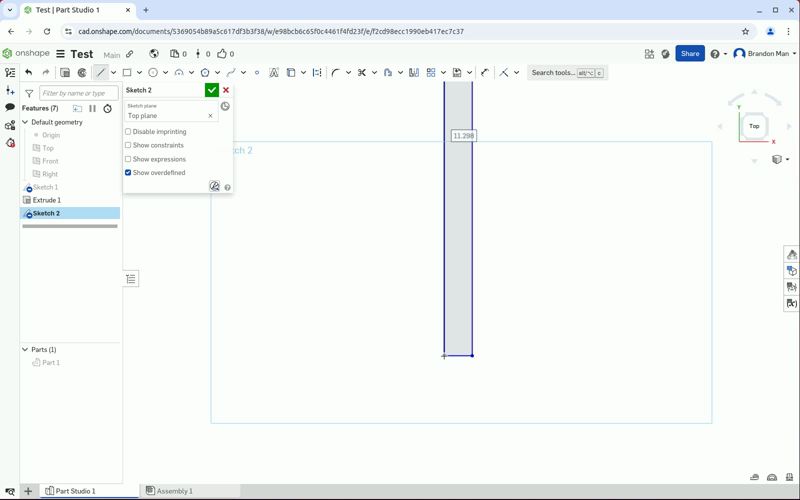
scroll(-6)
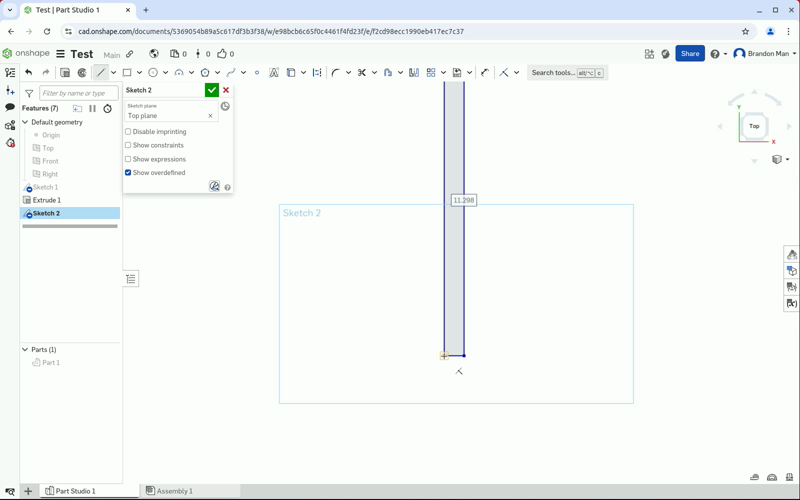
scroll(-6)
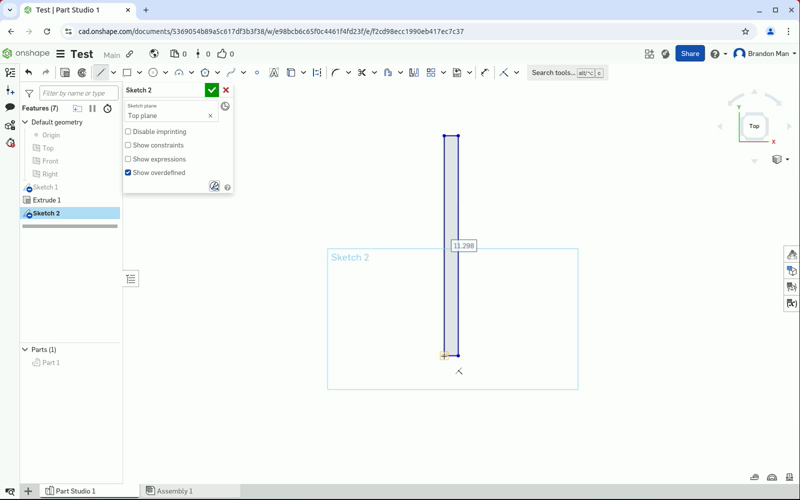
scroll(-6)
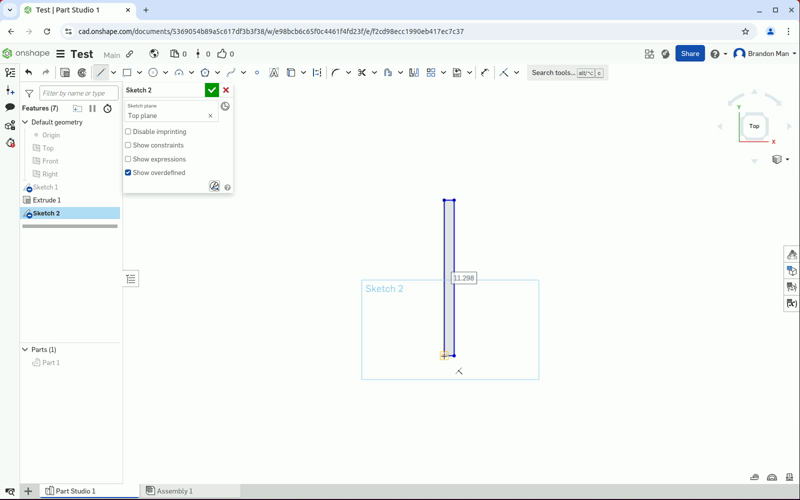
scroll(-6)
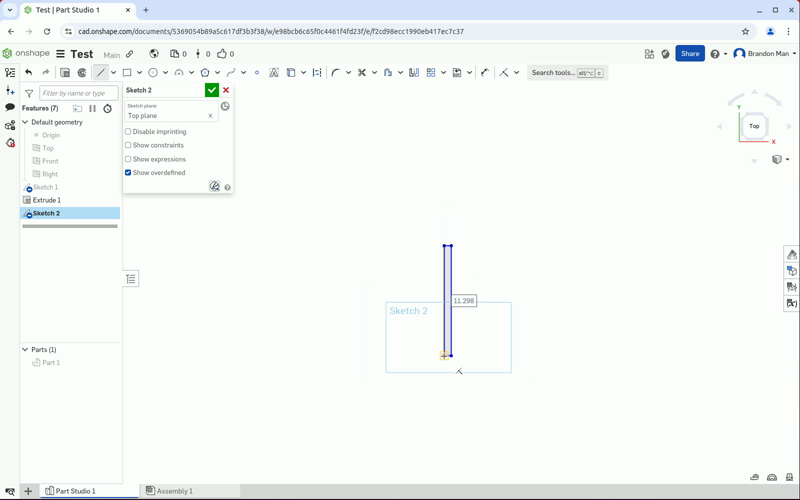
scroll(-6)
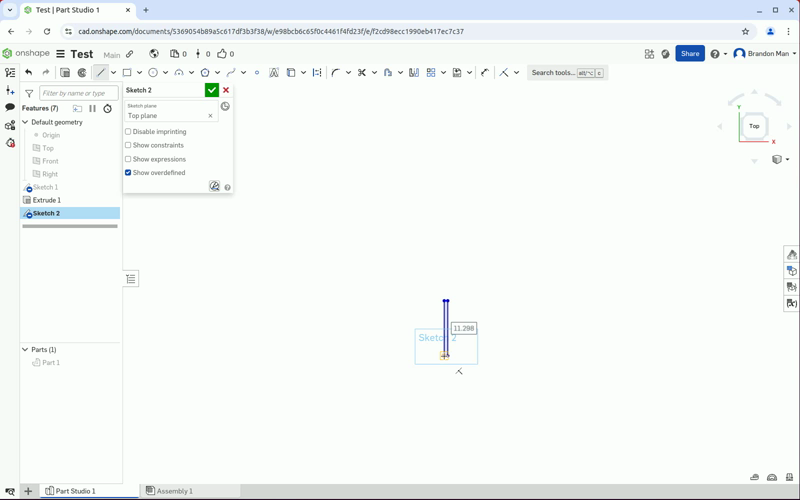
key(esc)
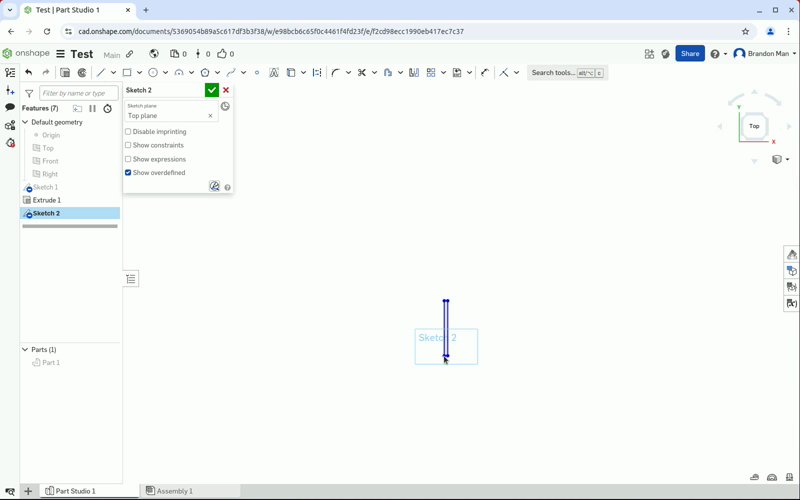
mouse_move(444, 328)
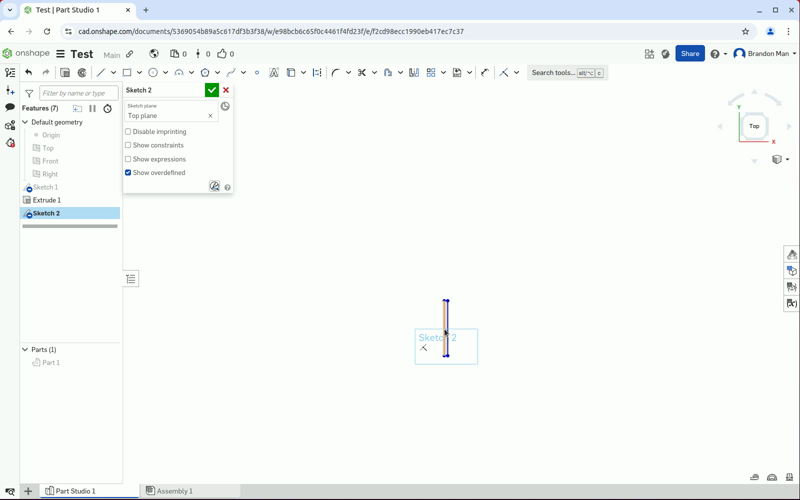
scroll(6)
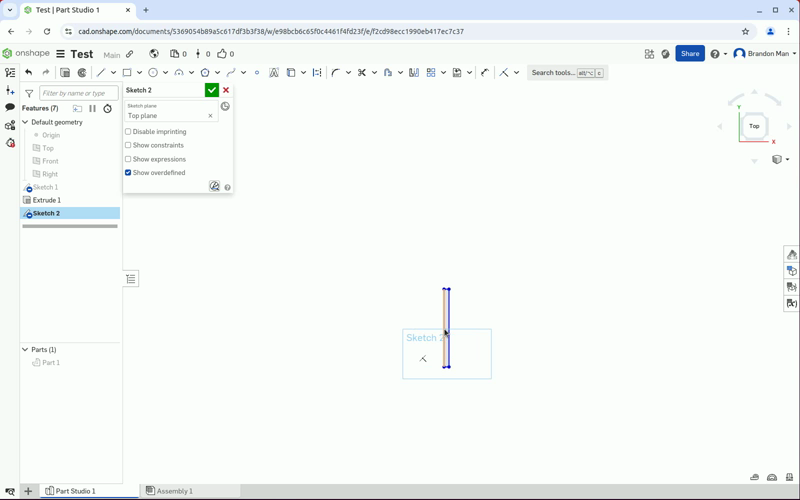
scroll(6)
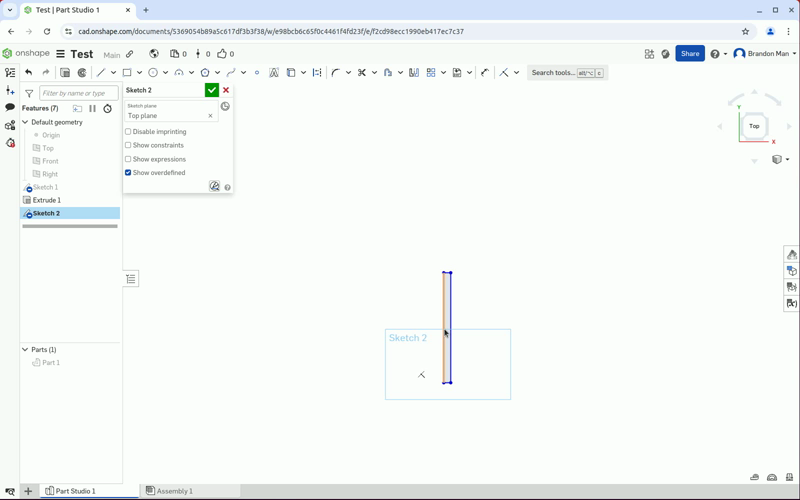
scroll(6)
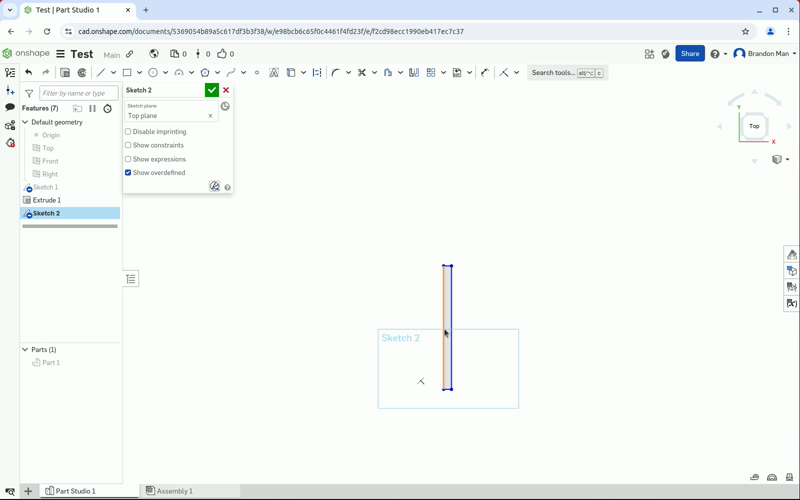
scroll(6)
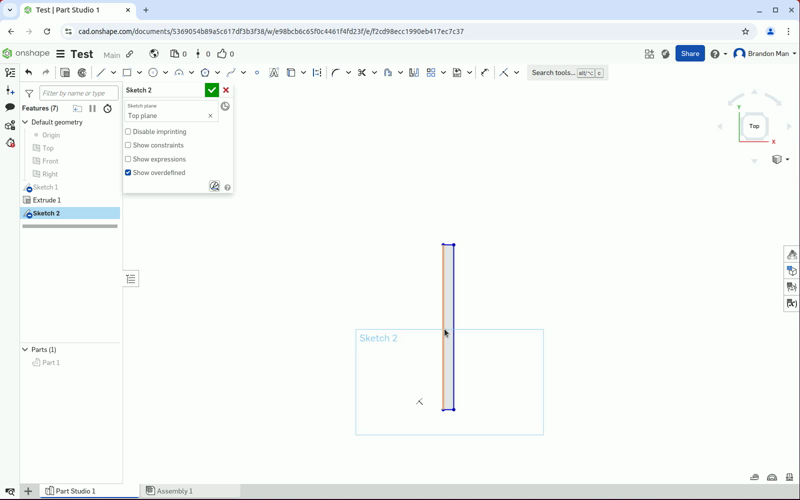
scroll(6)
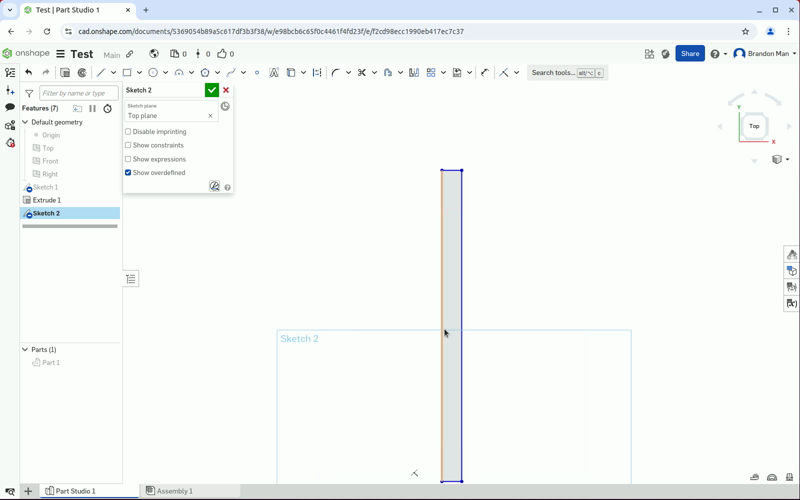
scroll(6)
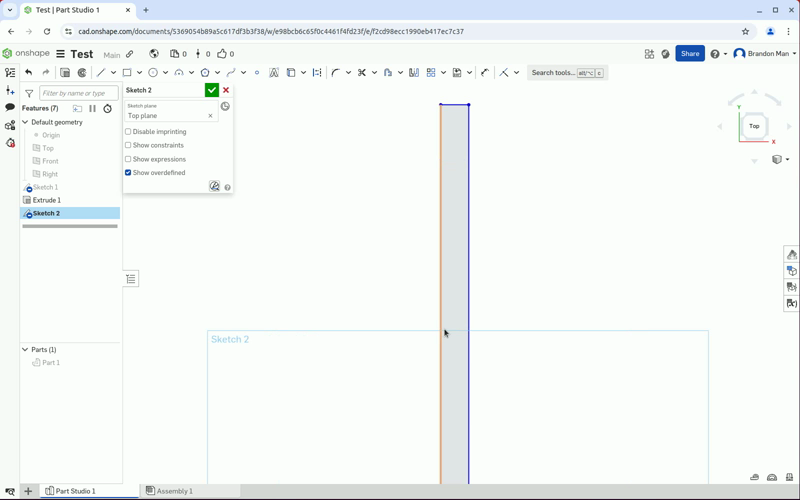
scroll(6)
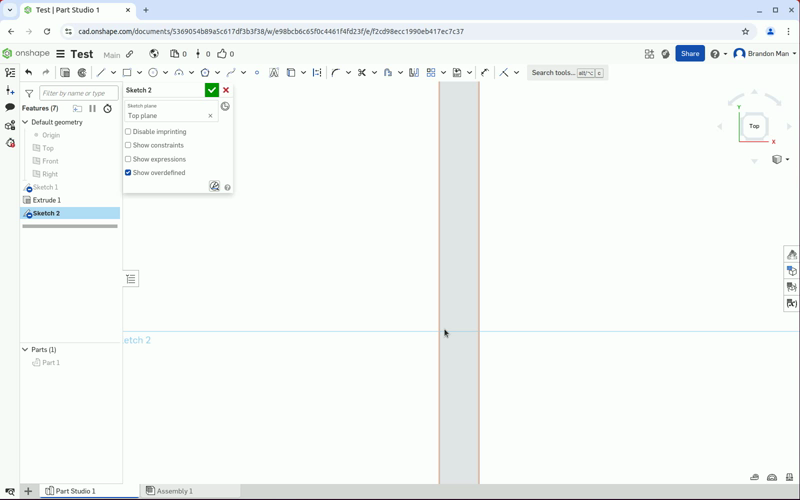
click(444, 328)
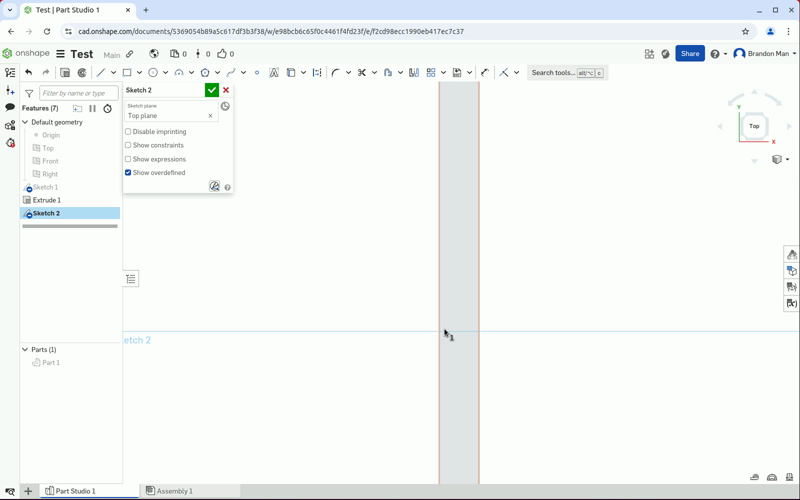
scroll(-6)
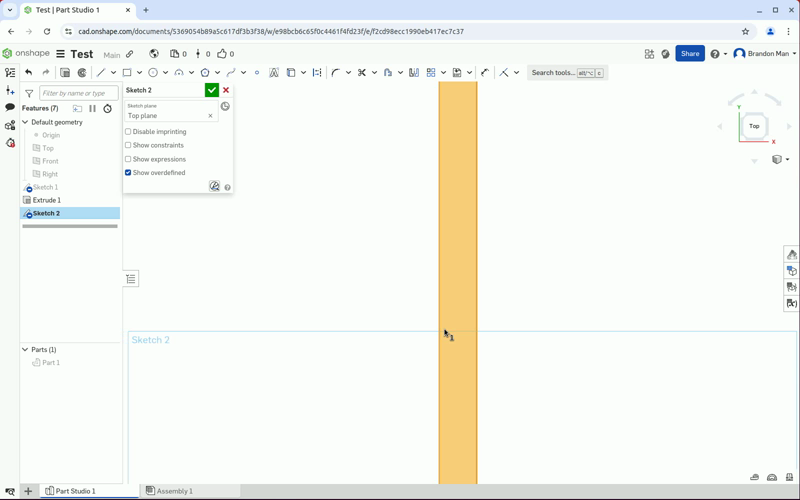
scroll(-6)
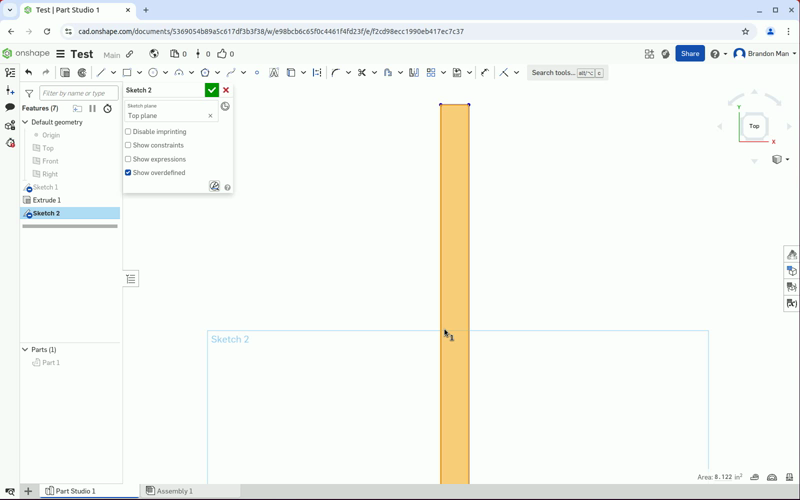
scroll(-6)
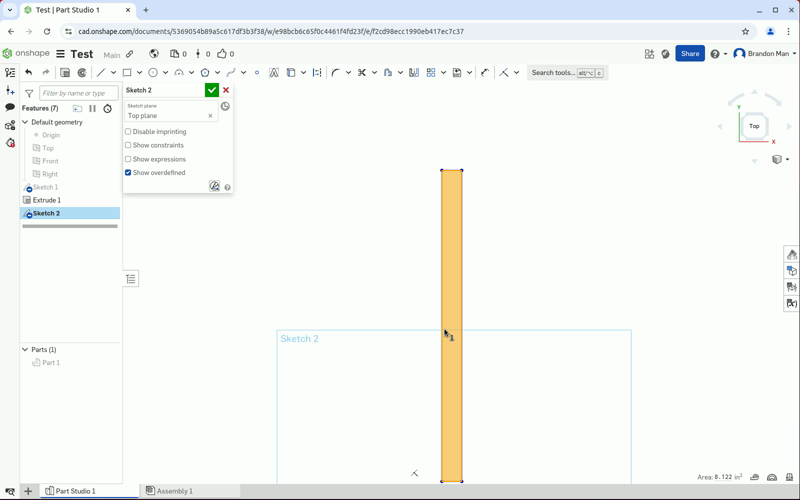
scroll(-6)
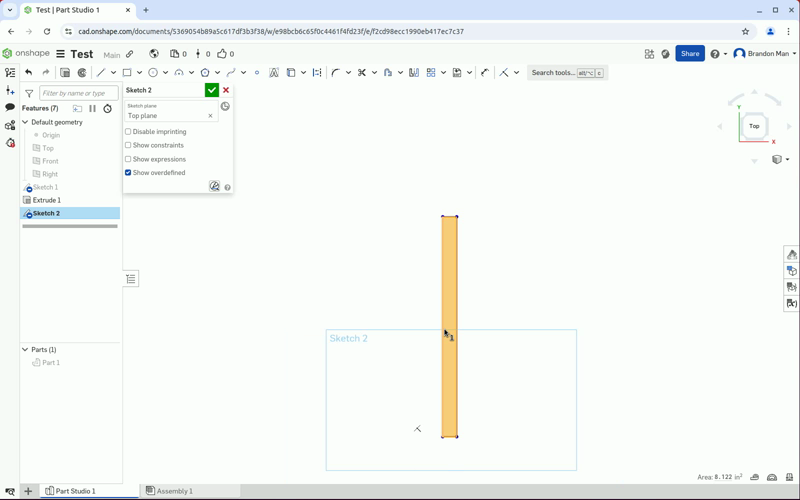
scroll(-6)
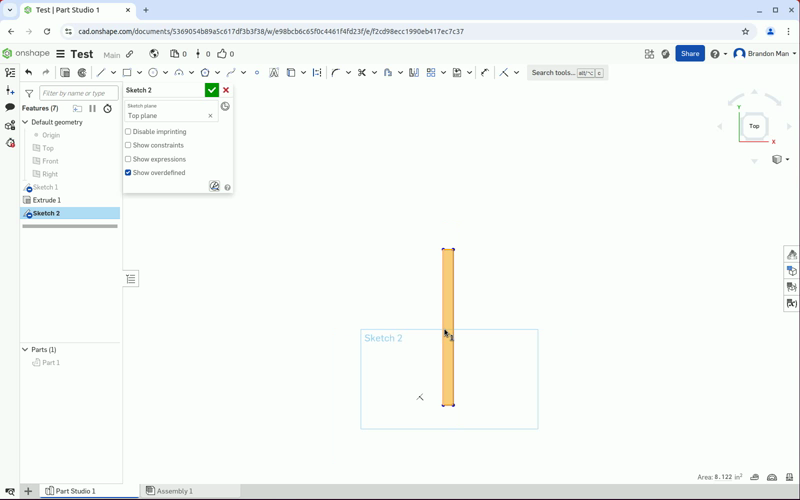
scroll(-6)
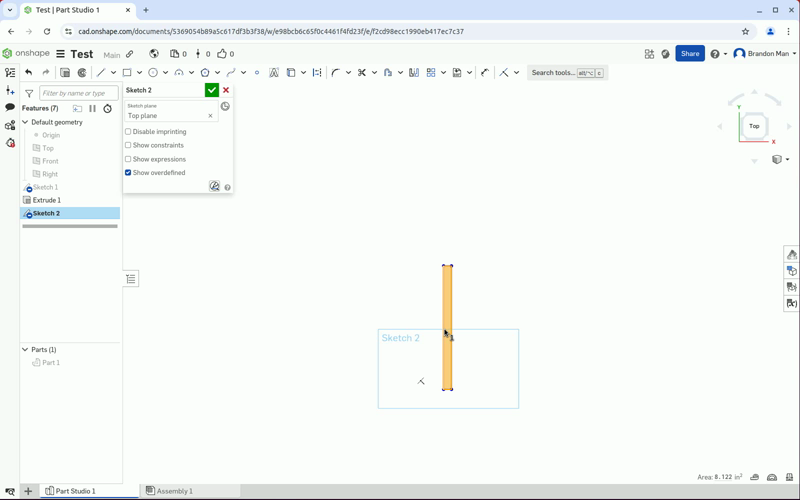
scroll(-6)
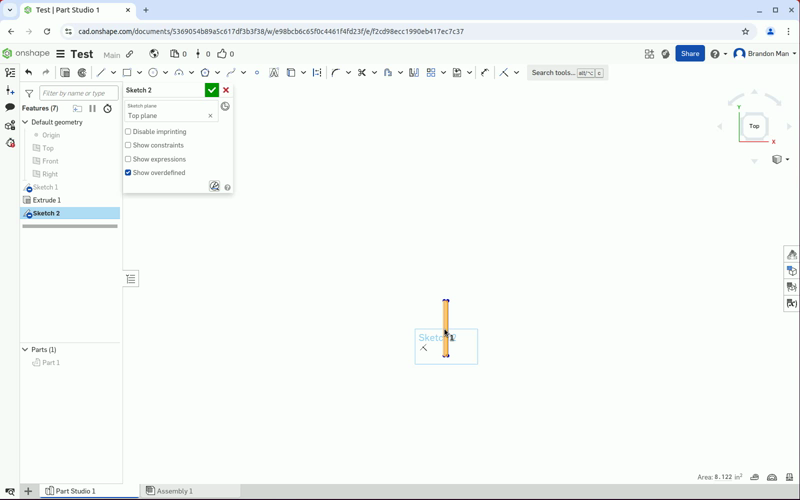
mouse_move(73, 352)
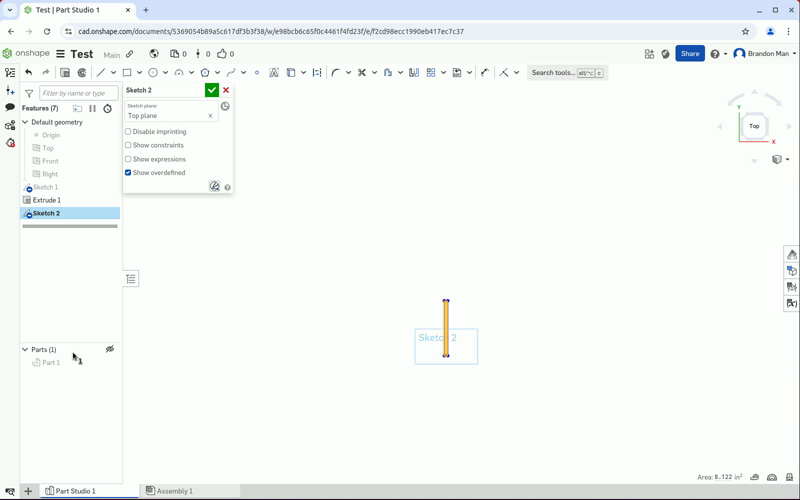
key(shift+y)
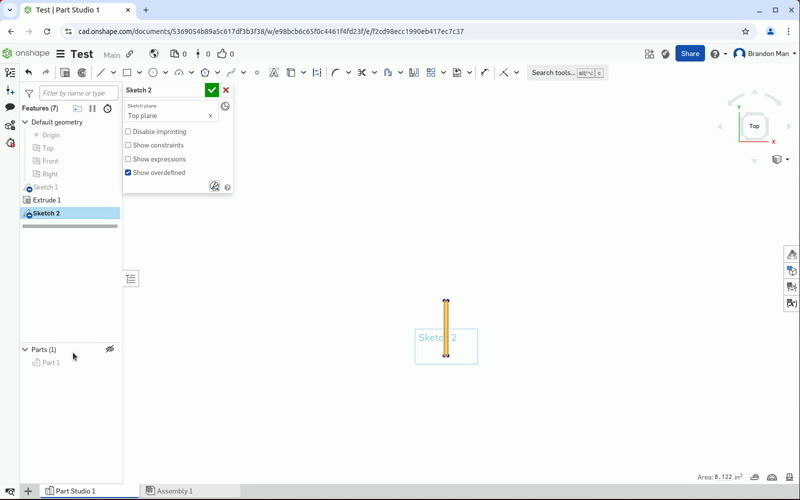
key(shift+e)
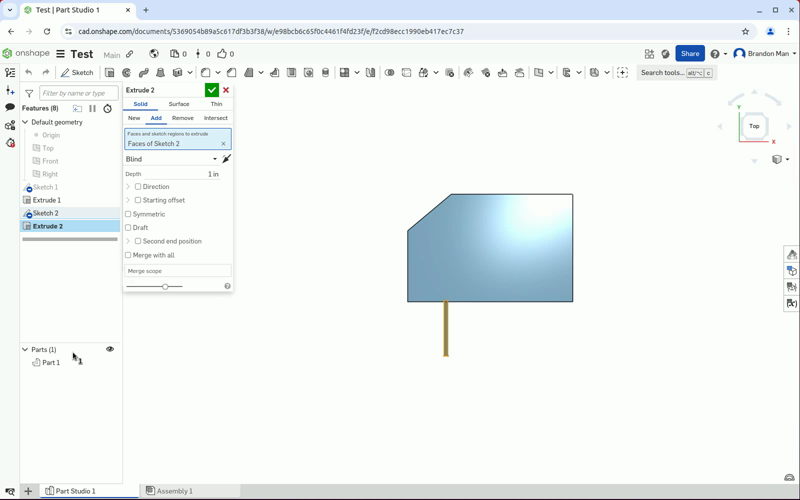
mouse_move(143, 106)
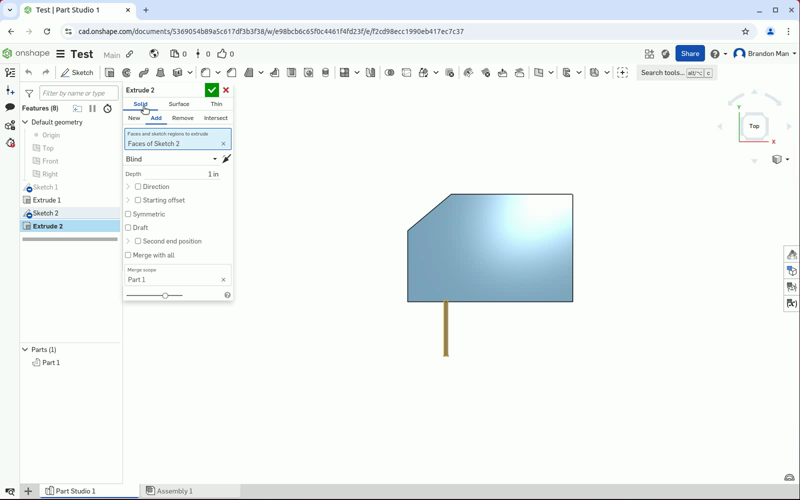
click(143, 106)
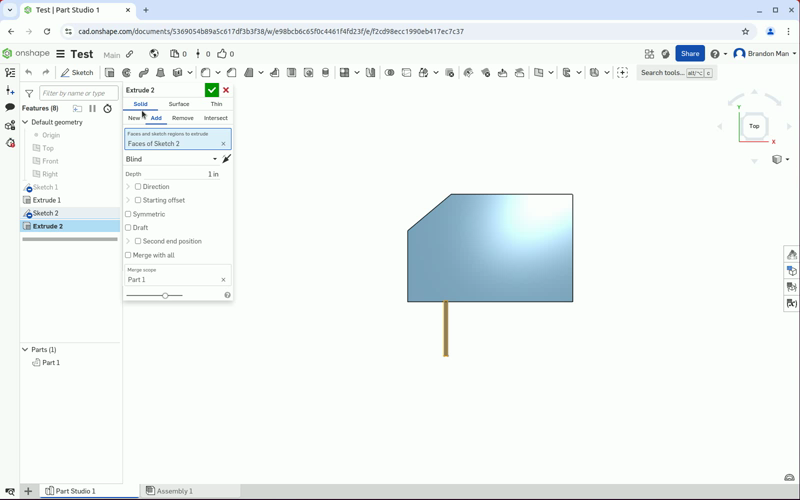
mouse_move(137, 120)
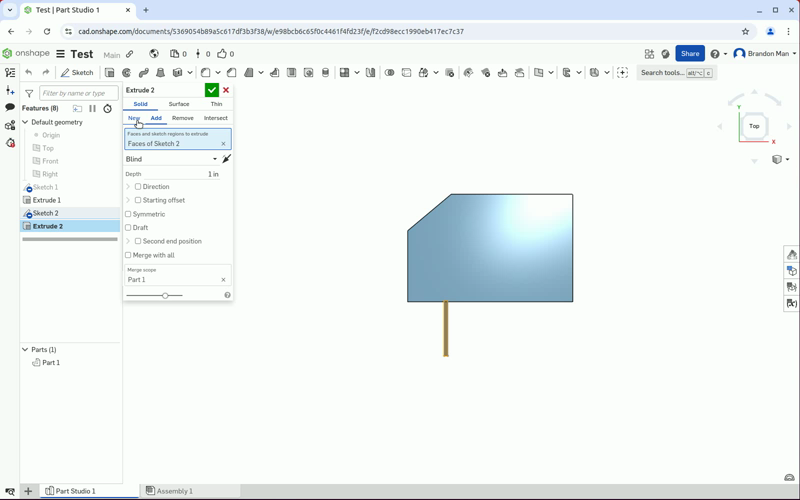
click(137, 120)
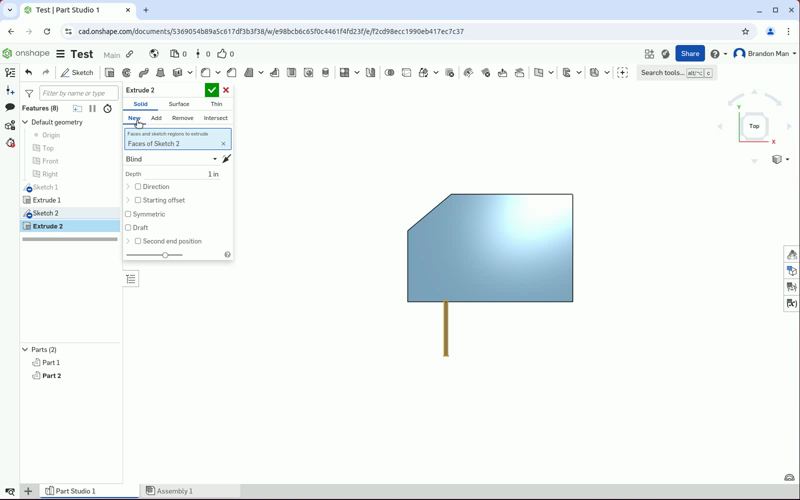
key(tab, 4)
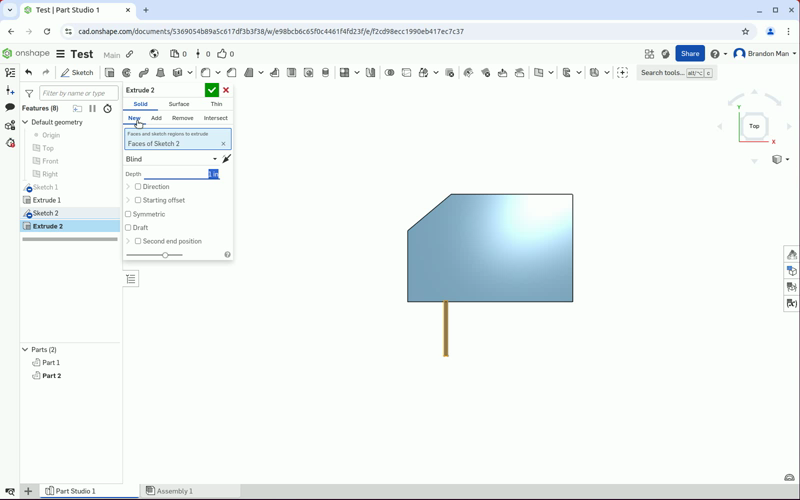
text(14.683)
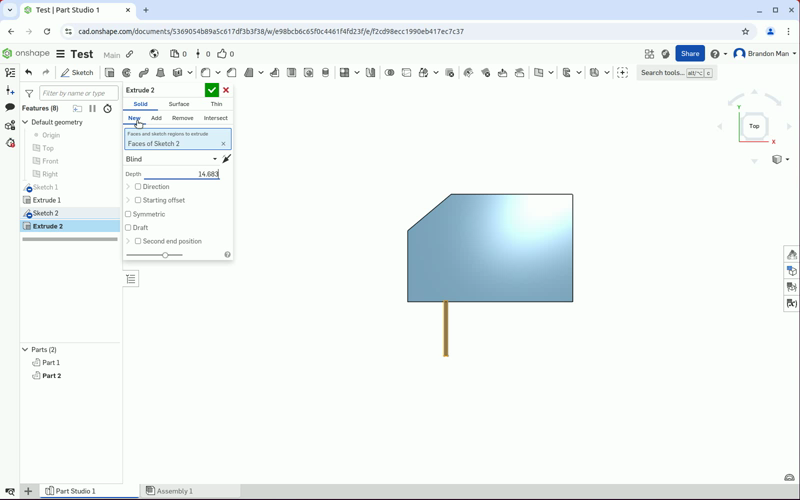
key(enter)
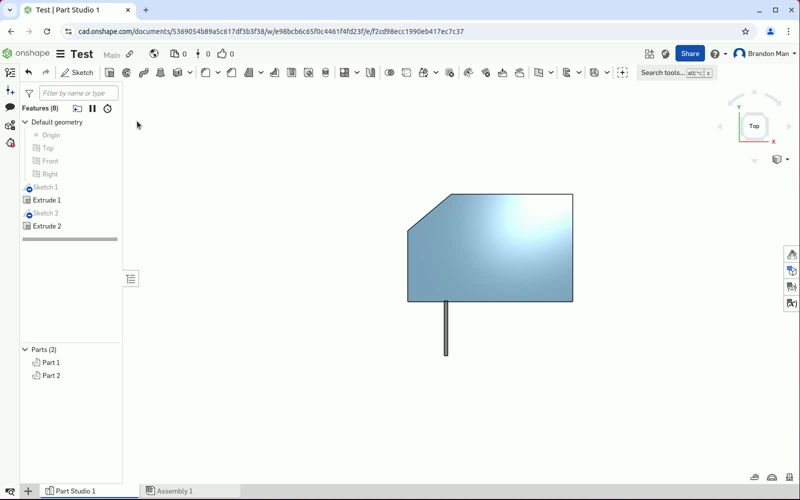
key(shift+h)
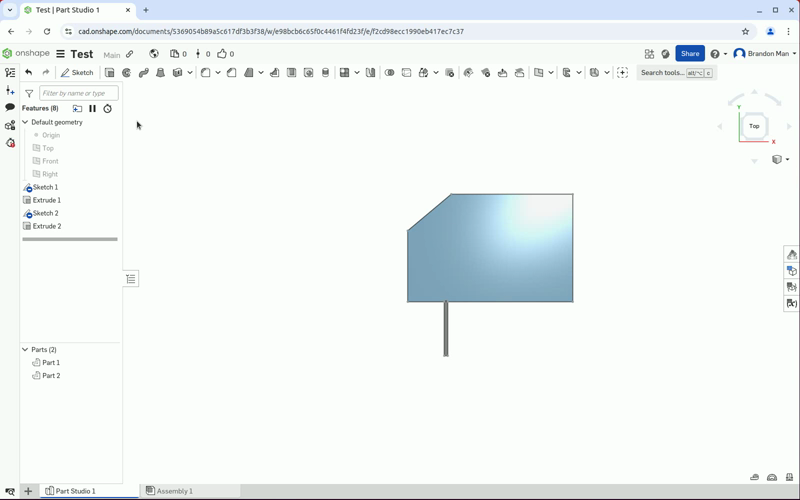
key(shift+h)
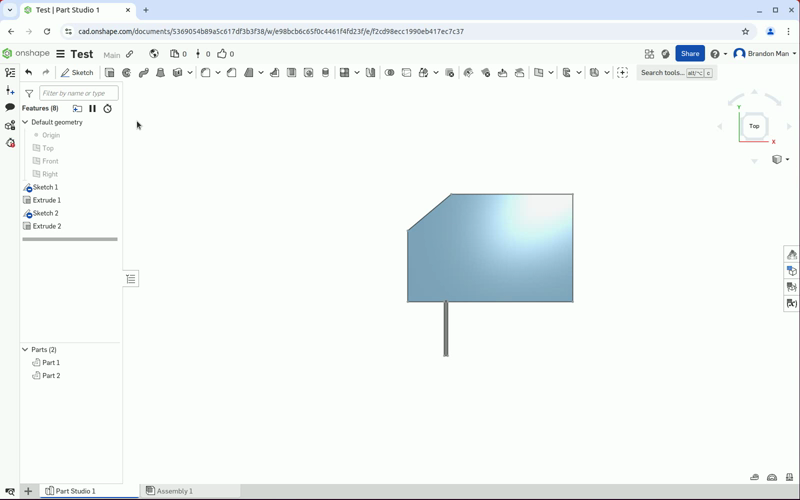
key(shift+7)
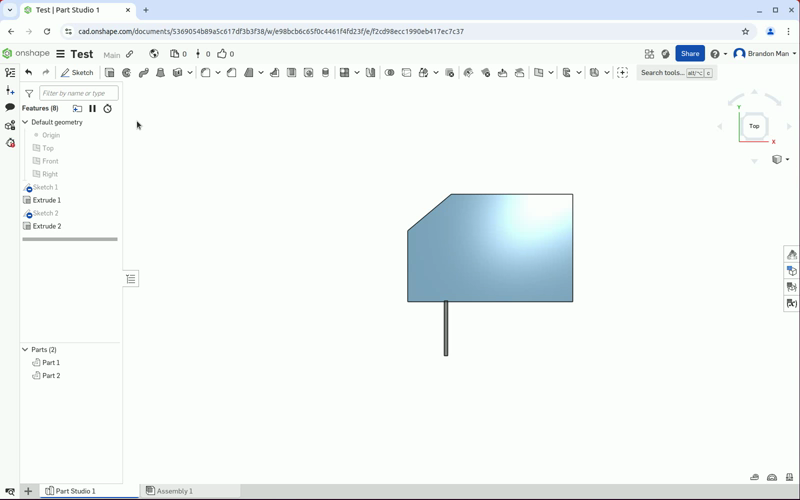
key(up, 3)
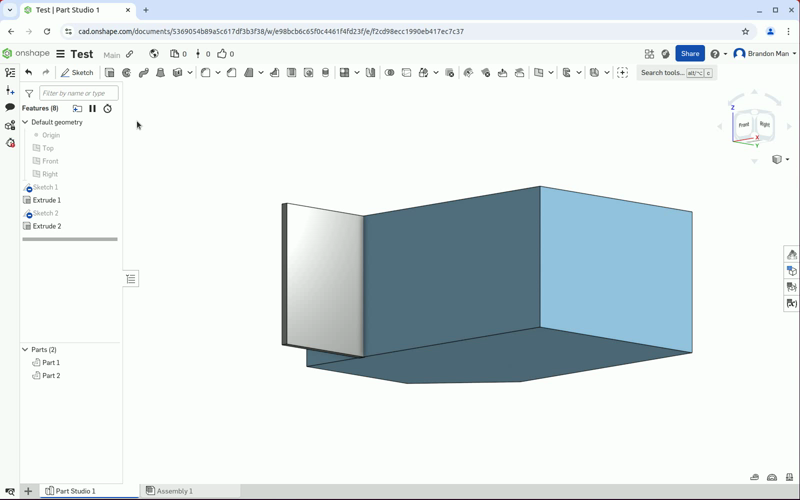
key(left, 3)
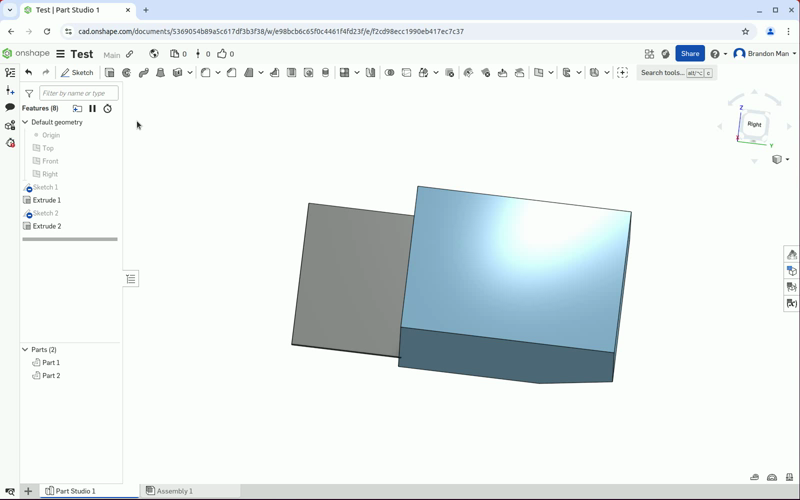
key(right, 3)
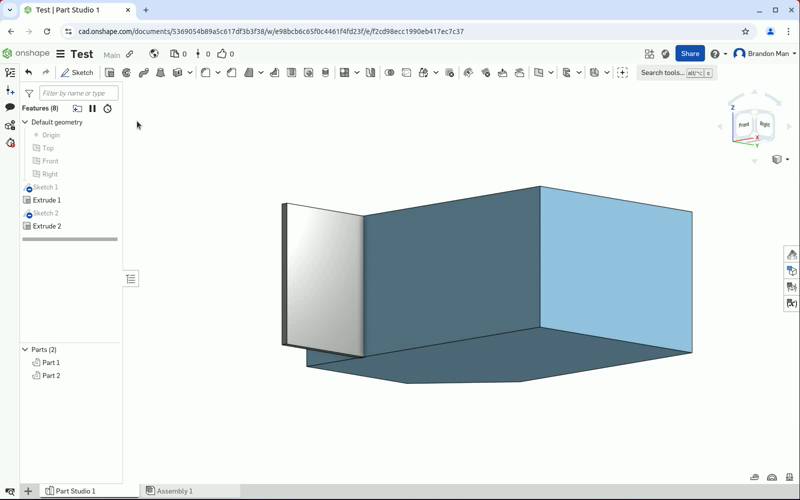
key(down, 3)
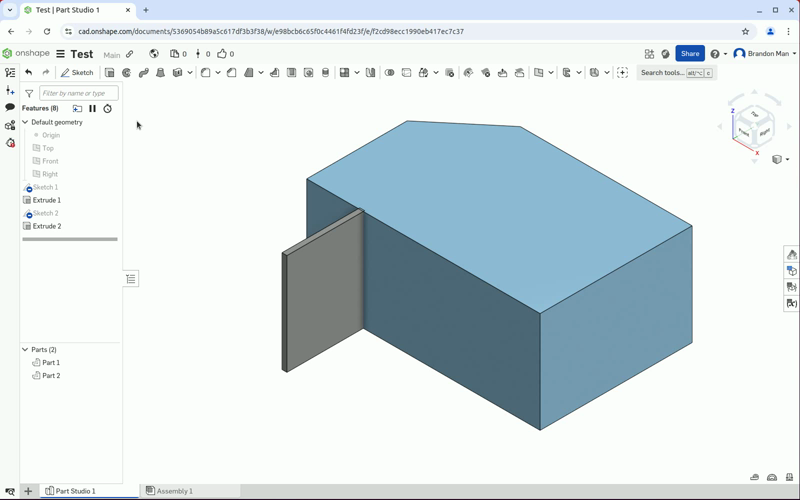
mouse_move(73, 189)
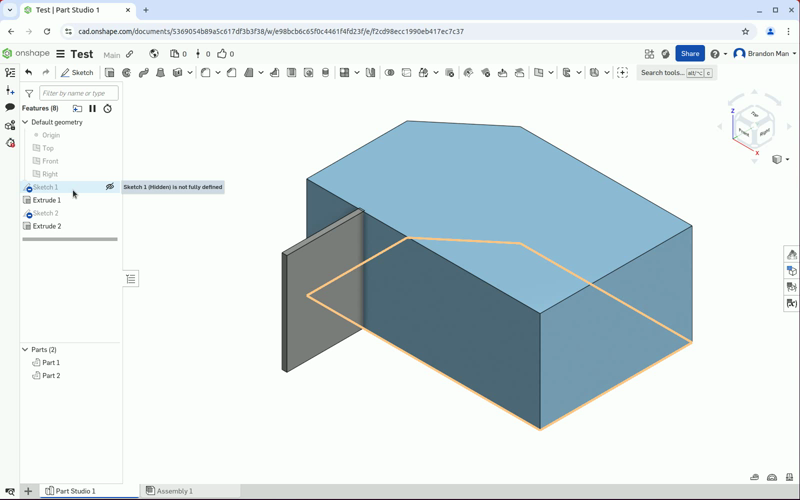
click(73, 189)